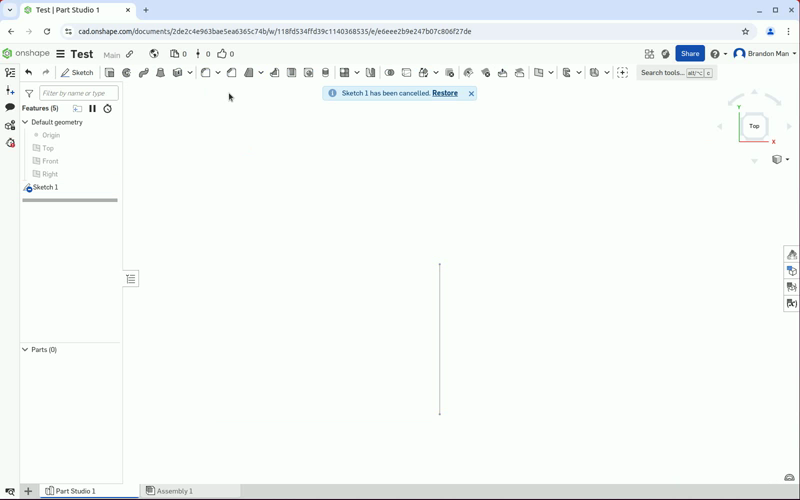
key(shift+h)
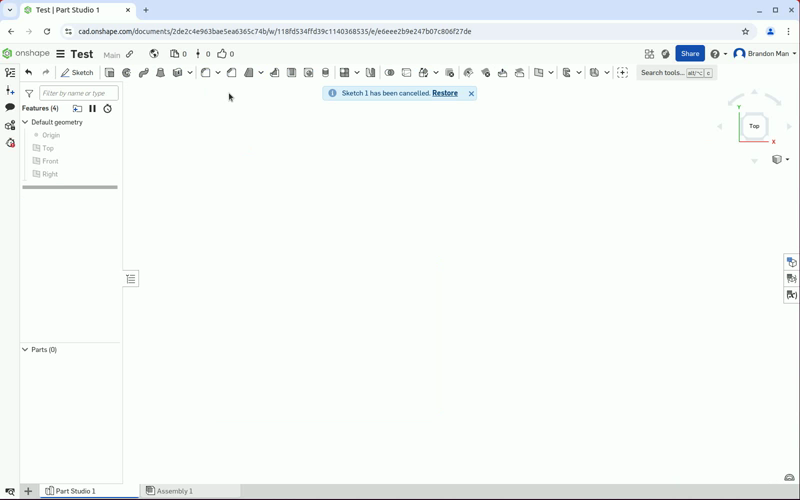
key(shift+s)
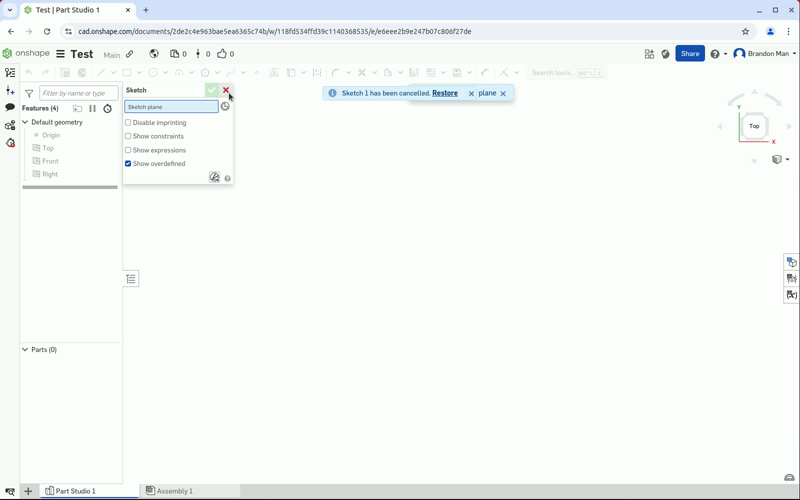
mouse_move(73, 150)
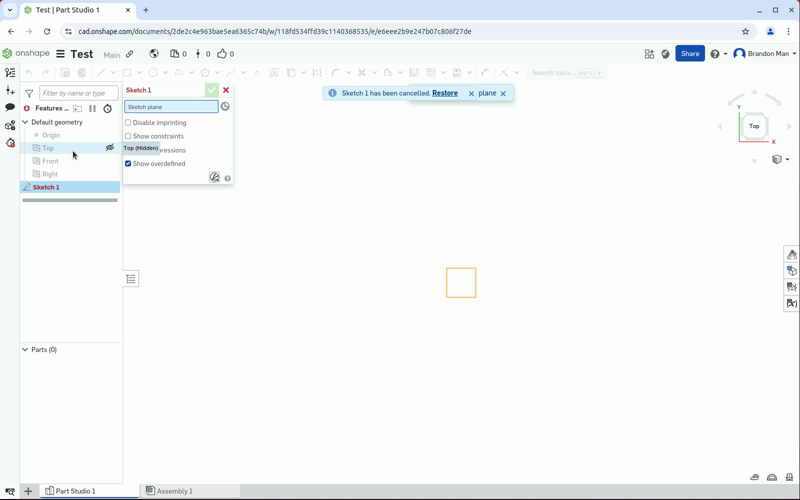
click(73, 150)
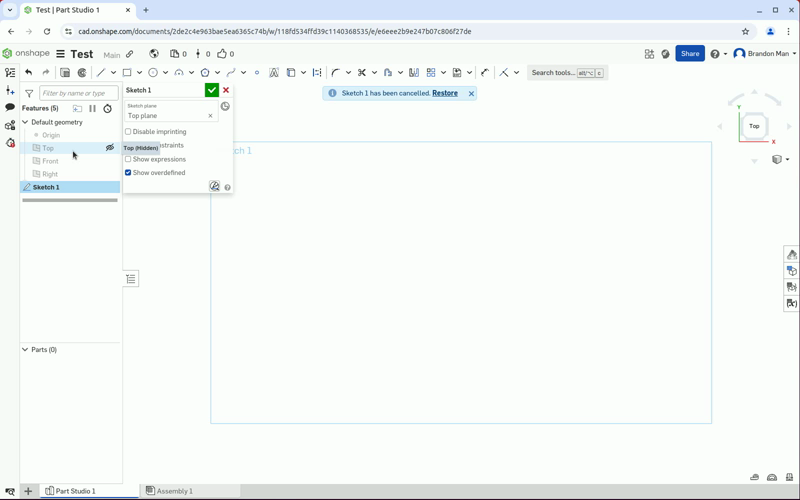
mouse_move(73, 352)
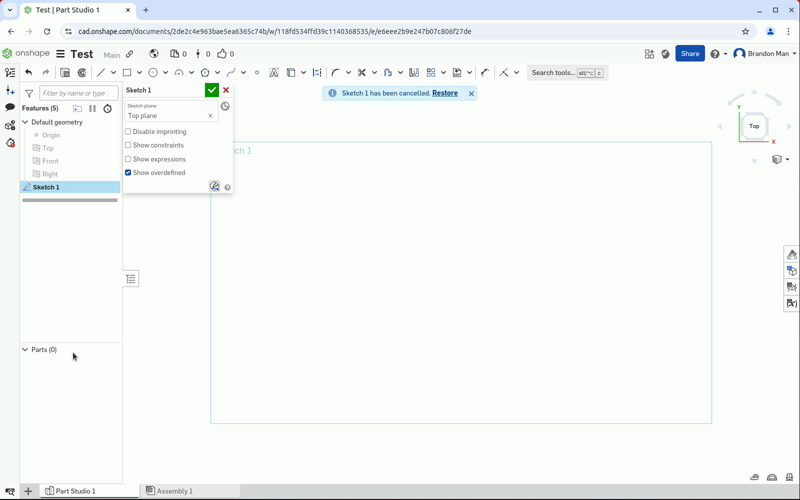
key(y)
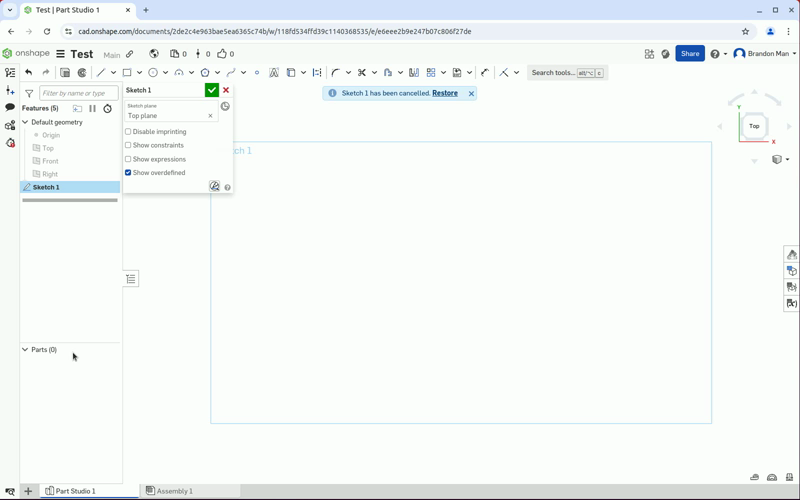
key(l)
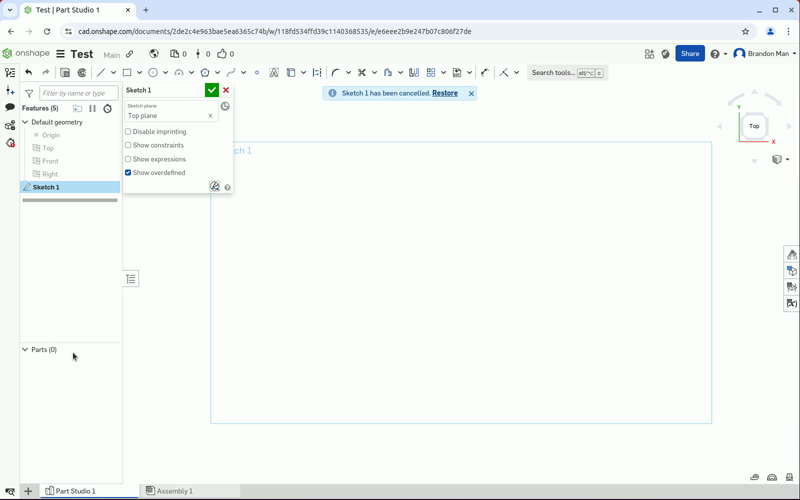
key_down(shift)
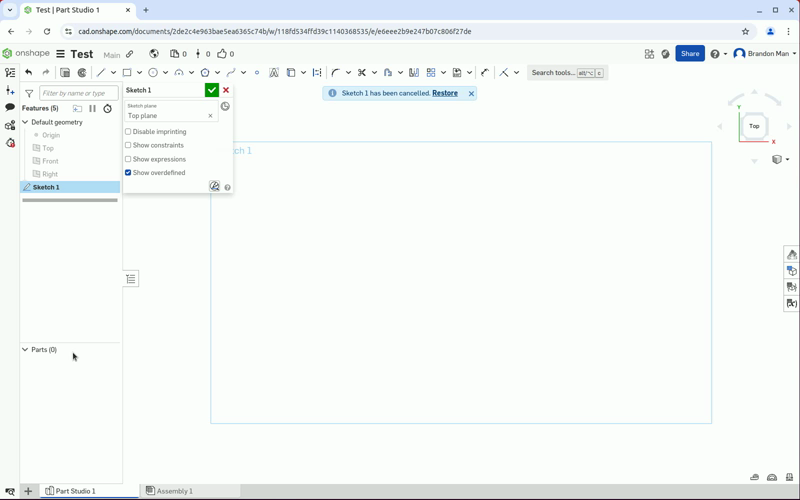
mouse_move(411, 383)
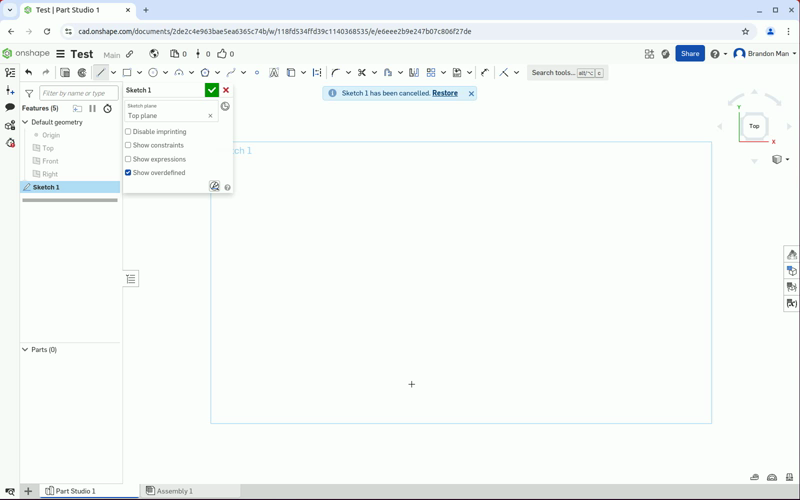
click(411, 383)
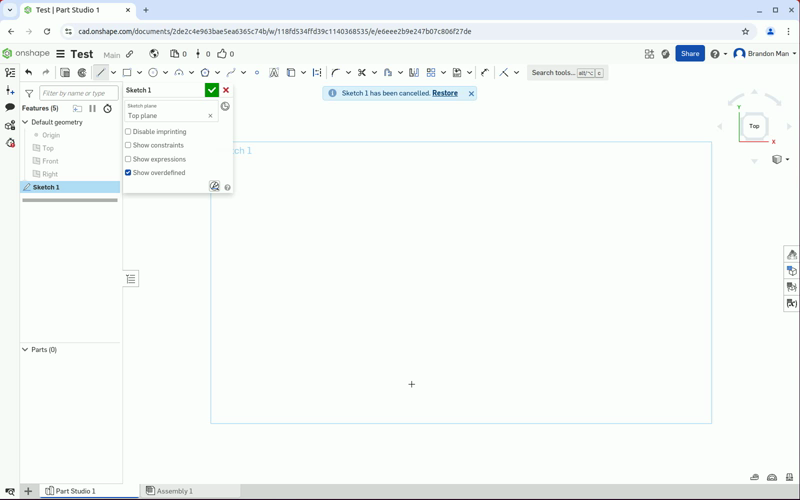
key_up(shift)
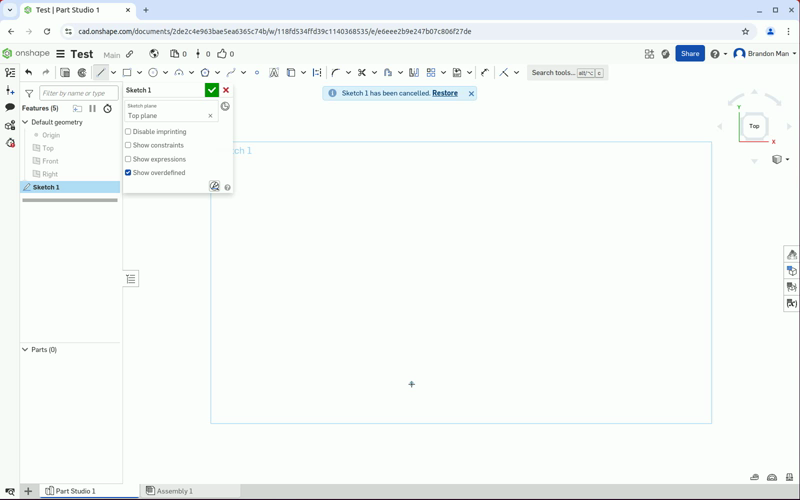
key_down(shift)
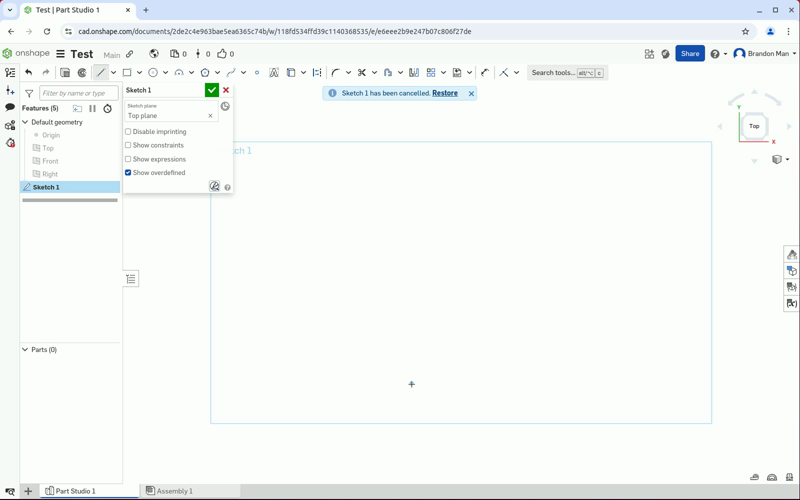
mouse_move(560, 383)
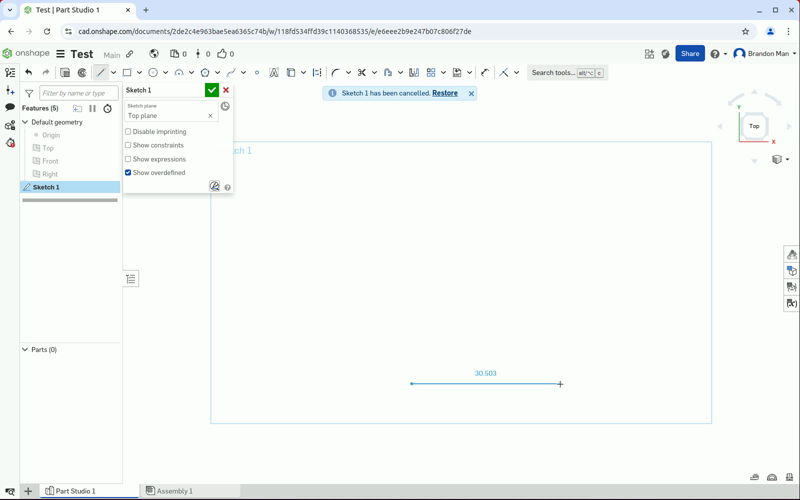
click(560, 383)
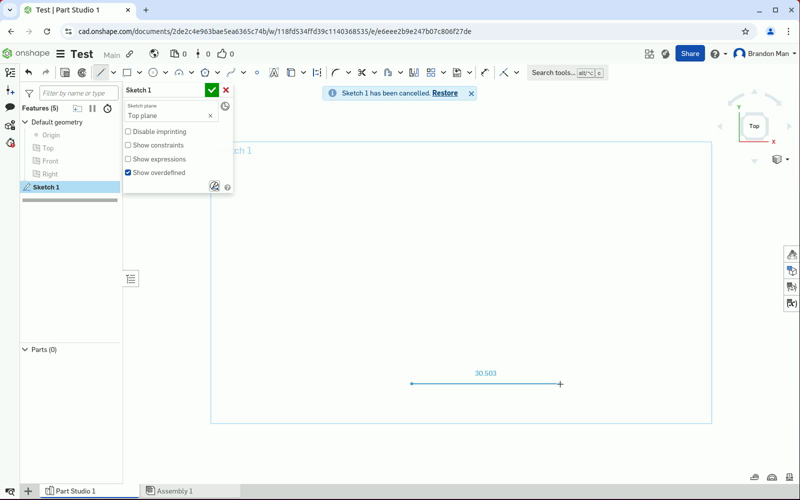
key_up(shift)
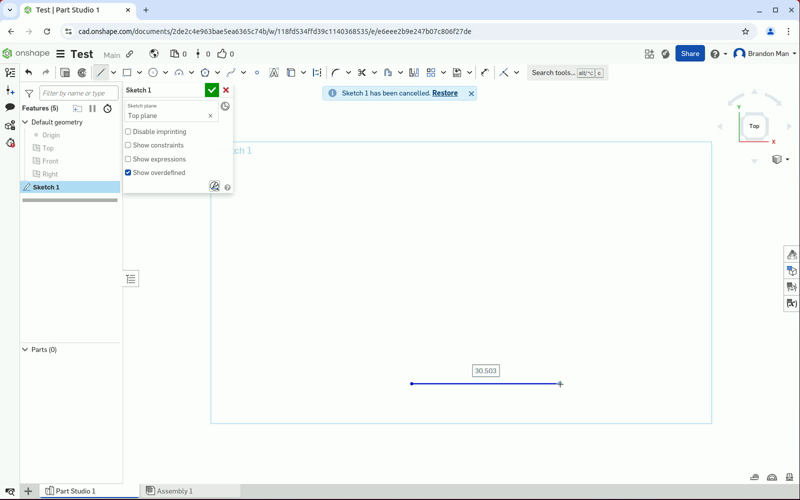
key_down(shift)
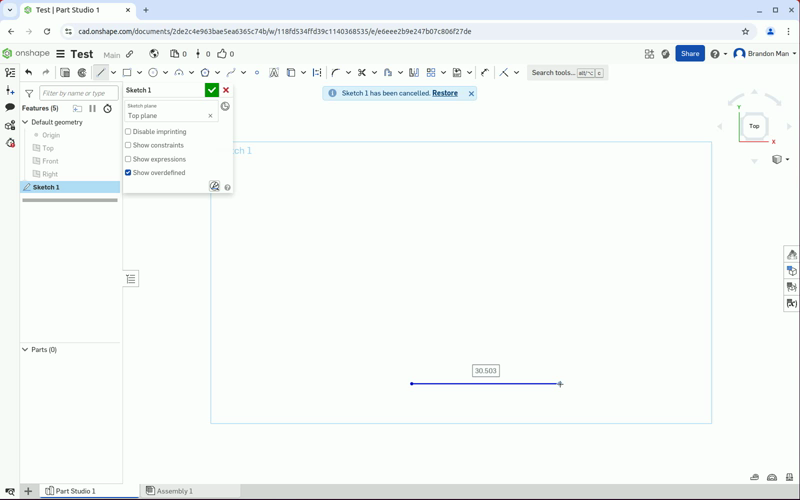
mouse_move(589, 383)
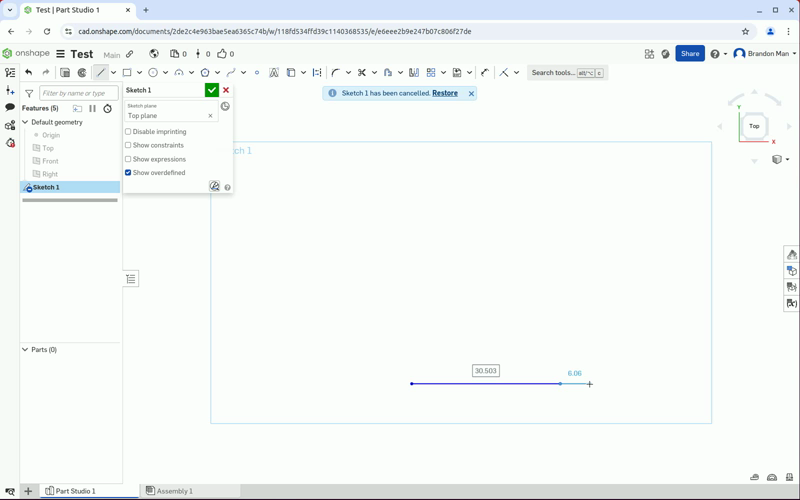
mouse_move(560, 358)
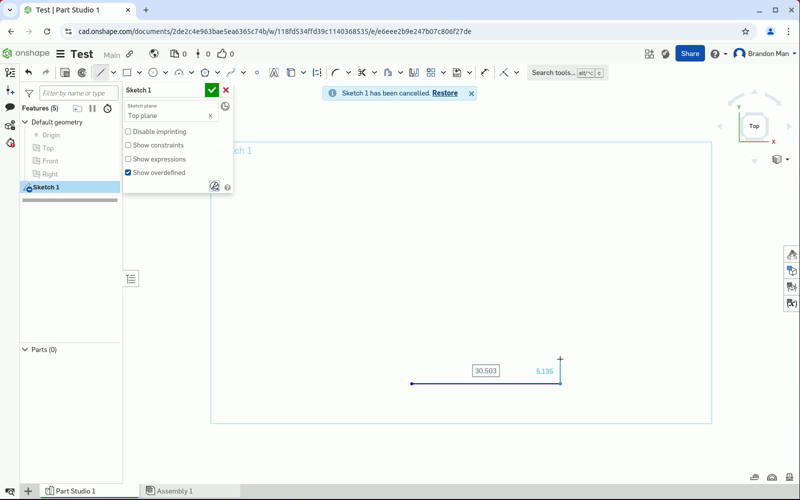
click(560, 358)
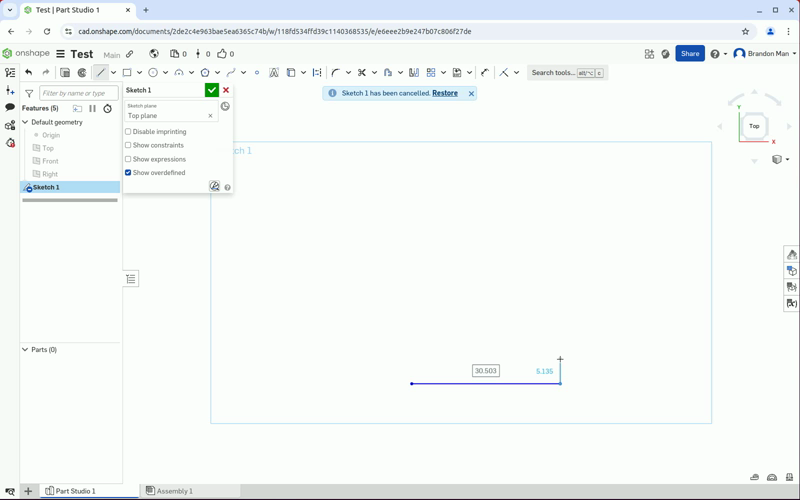
key_up(shift)
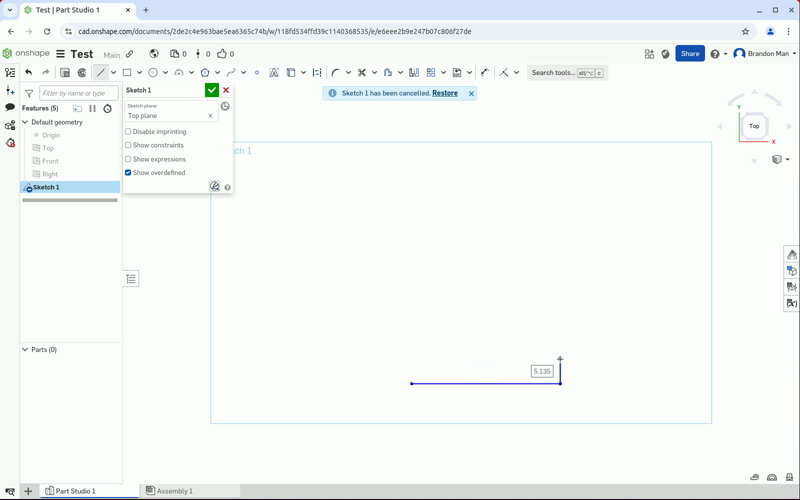
key_down(shift)
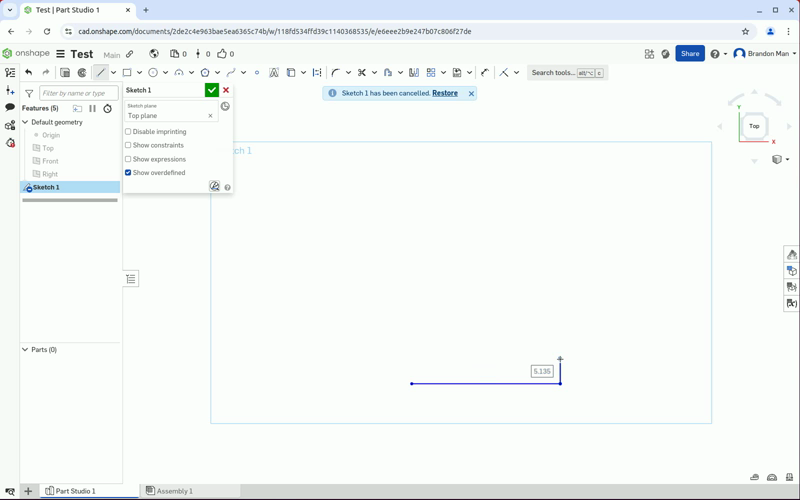
mouse_move(411, 358)
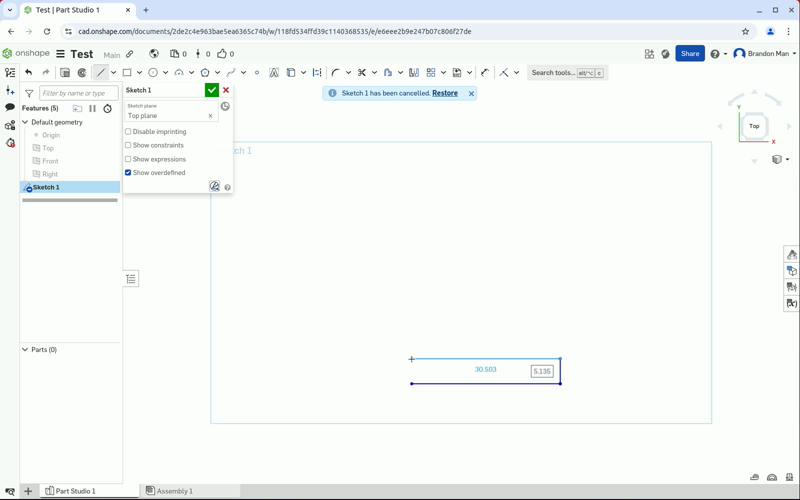
click(411, 358)
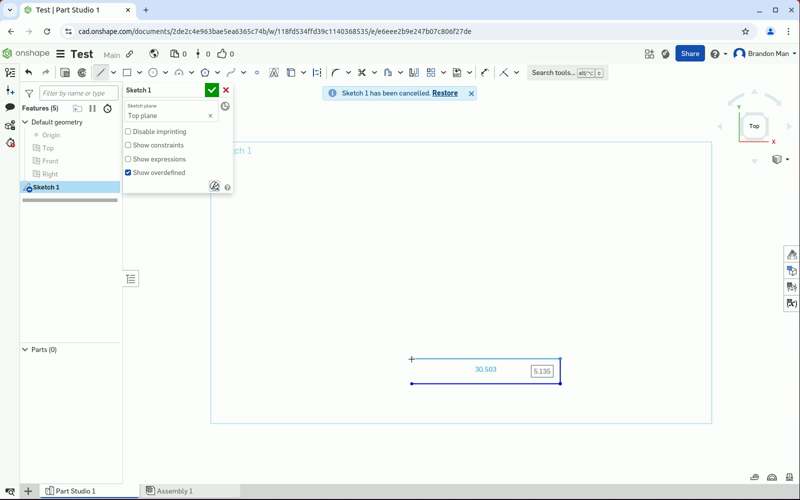
key_up(shift)
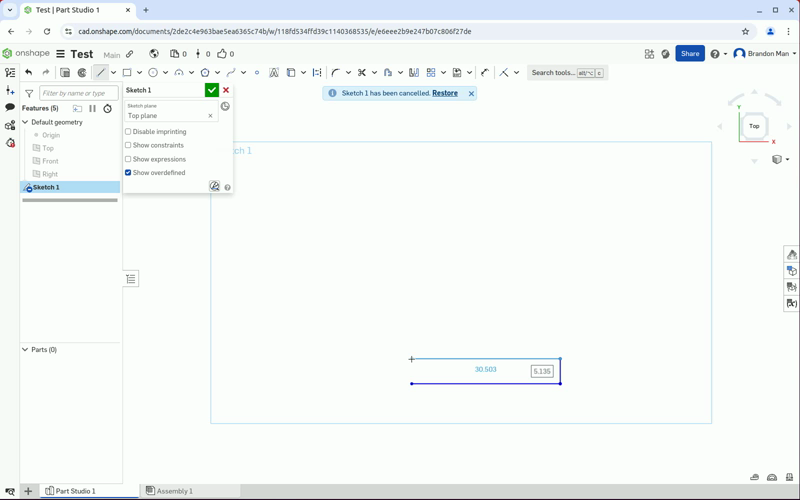
mouse_move(441, 358)
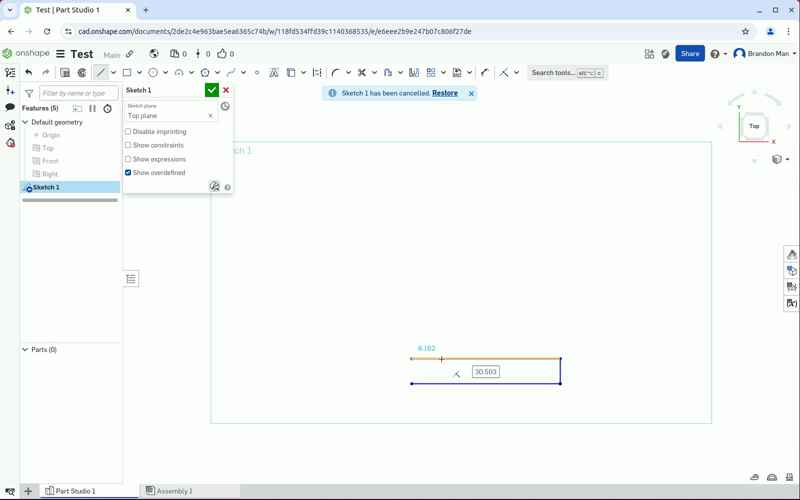
key_down(shift)
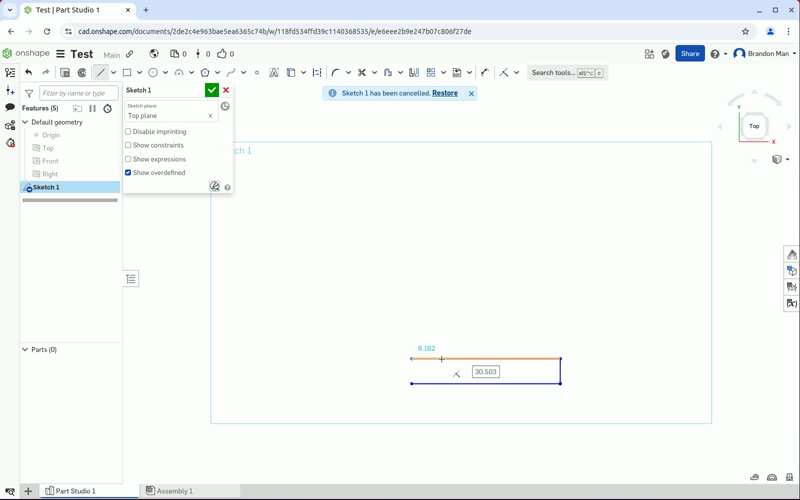
mouse_move(411, 383)
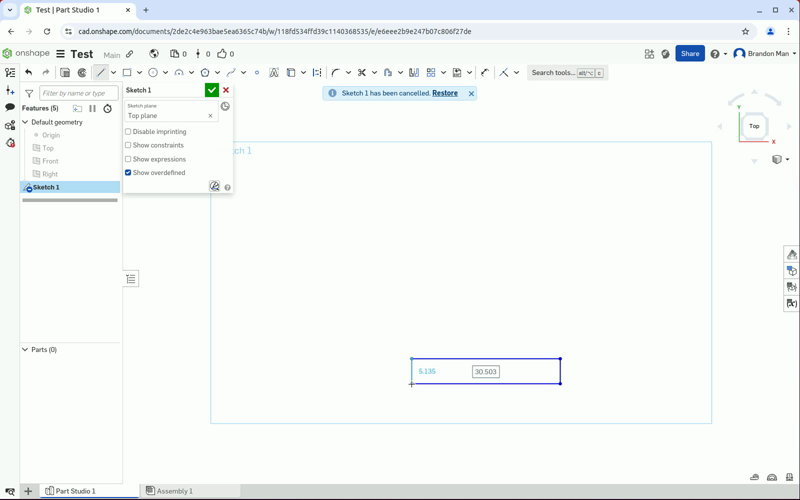
key_up(shift)
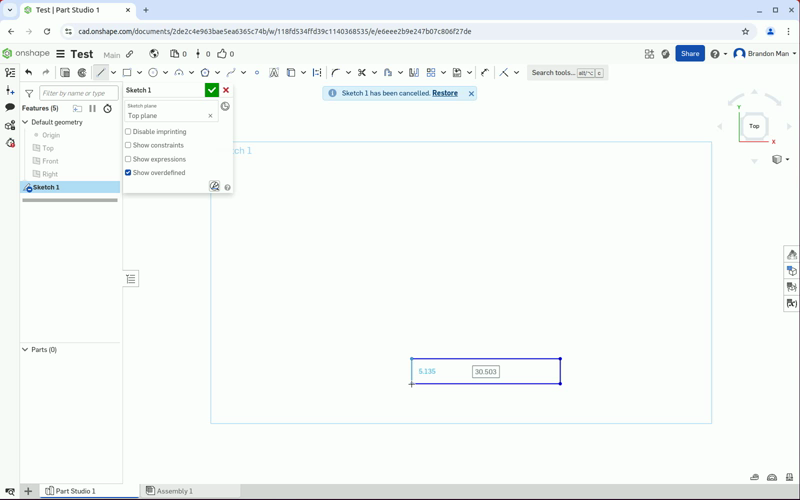
click(411, 383)
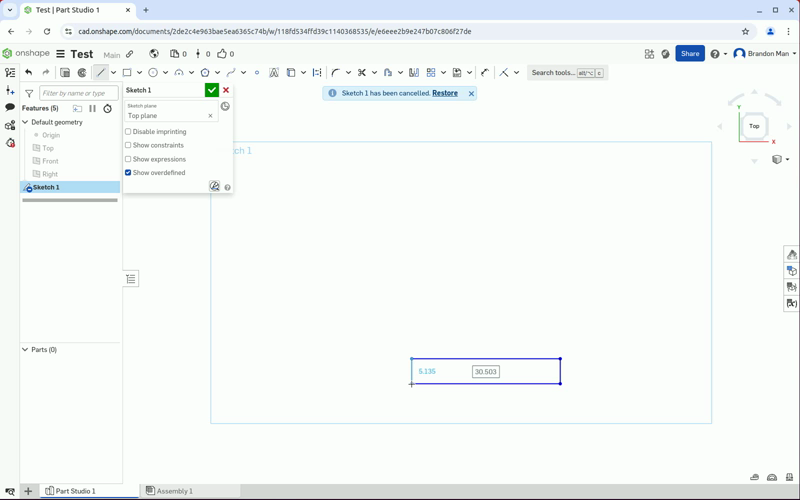
key(esc)
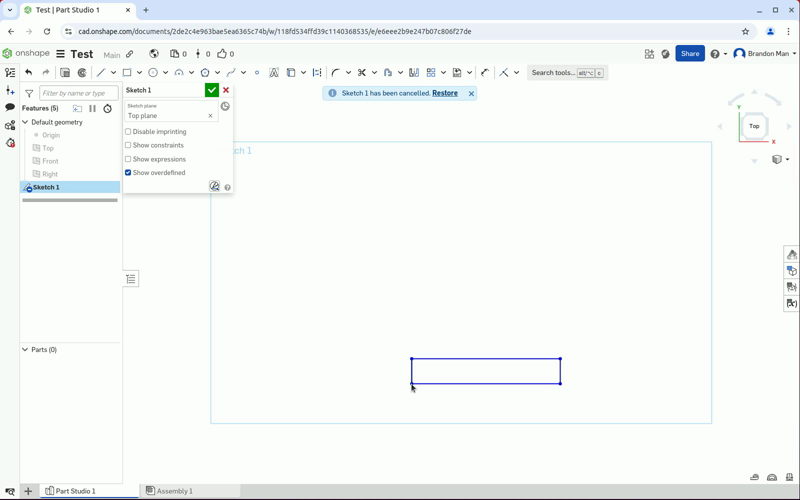
mouse_move(519, 370)
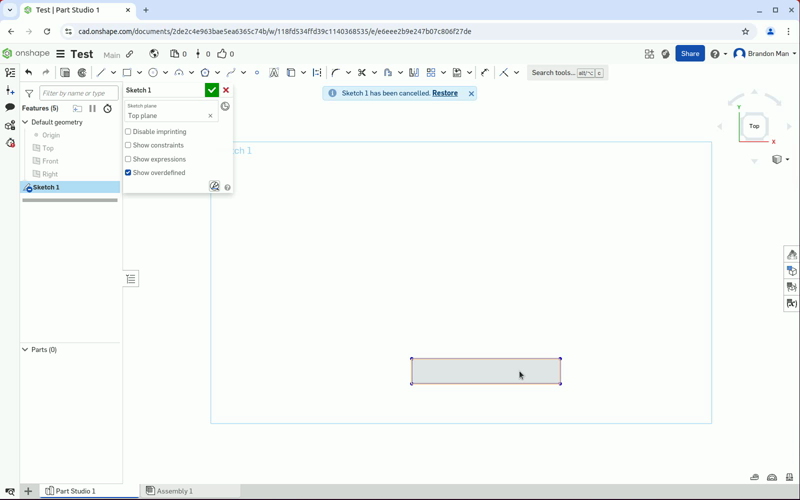
click(519, 370)
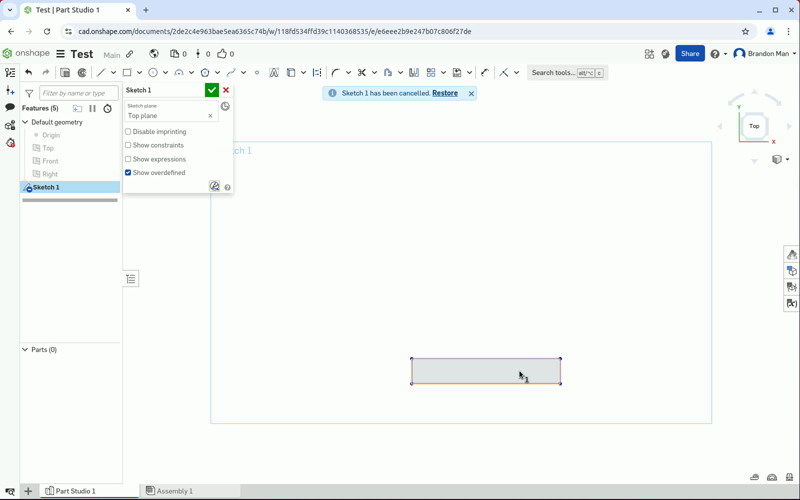
mouse_move(73, 352)
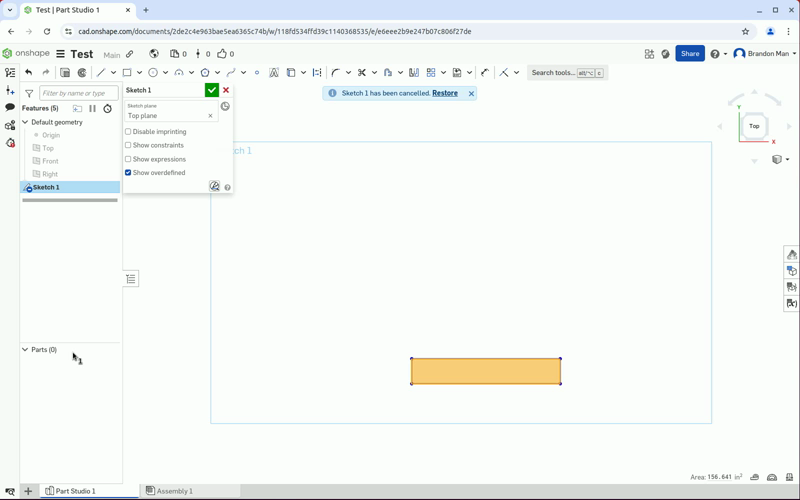
key(shift+y)
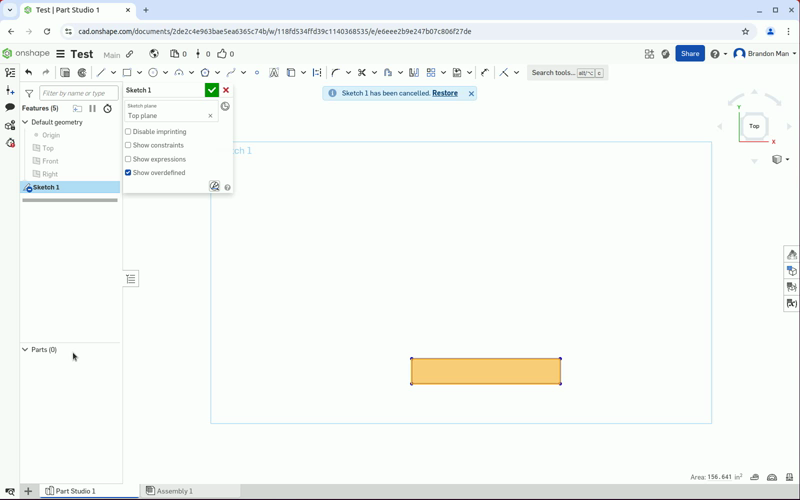
key(shift+e)
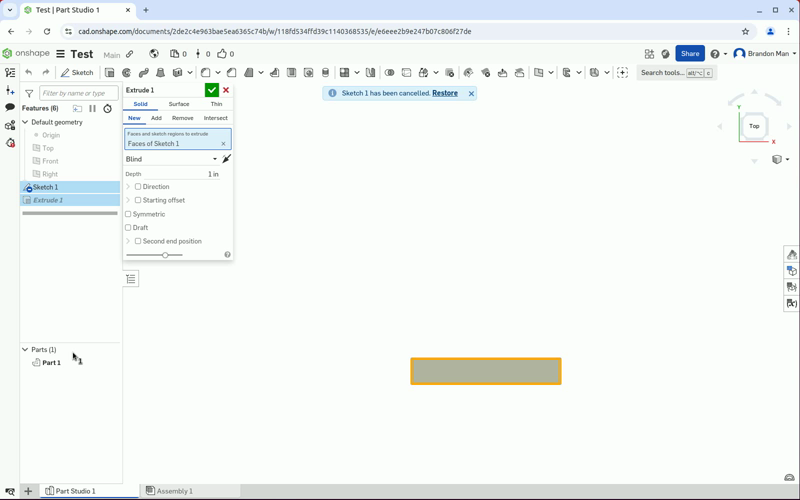
mouse_move(143, 106)
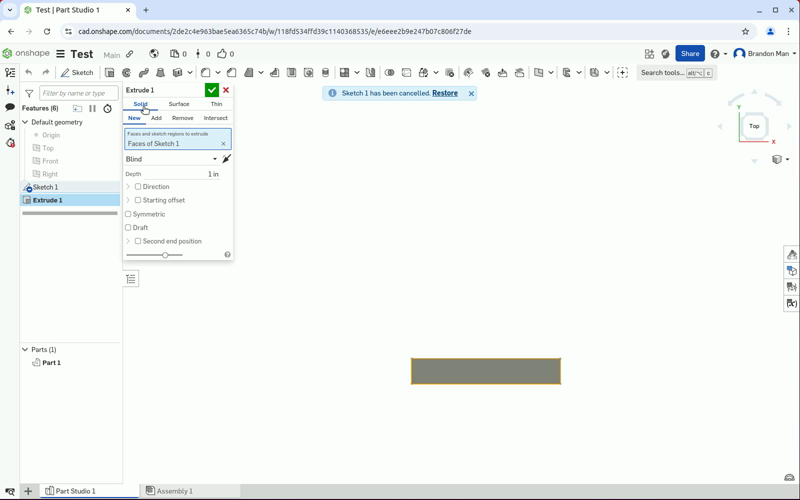
click(143, 106)
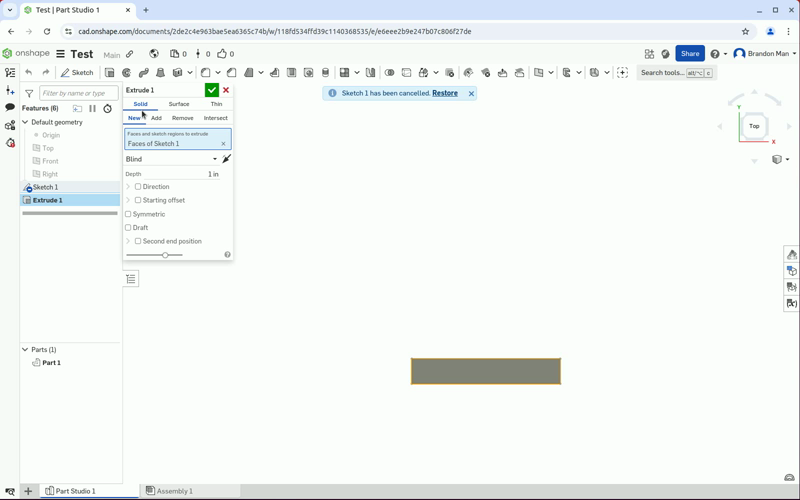
mouse_move(137, 120)
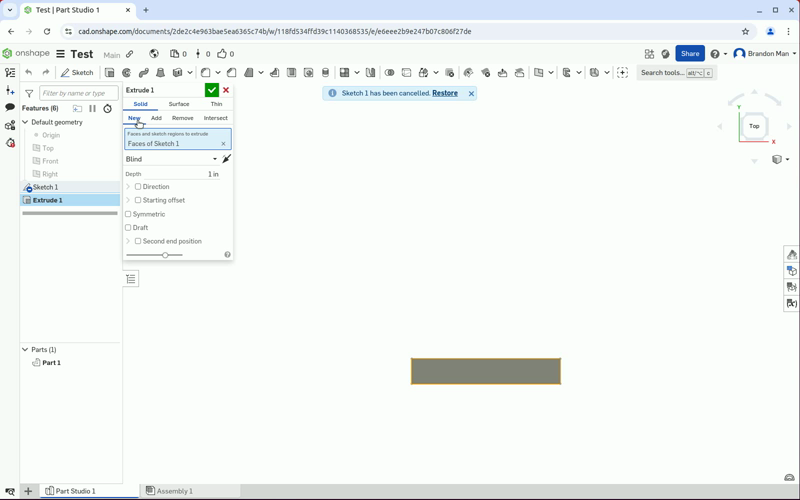
click(137, 120)
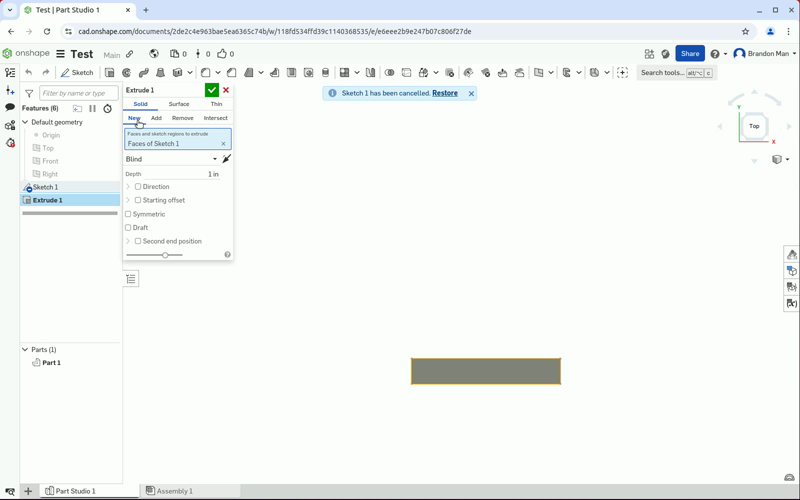
key(tab, 4)
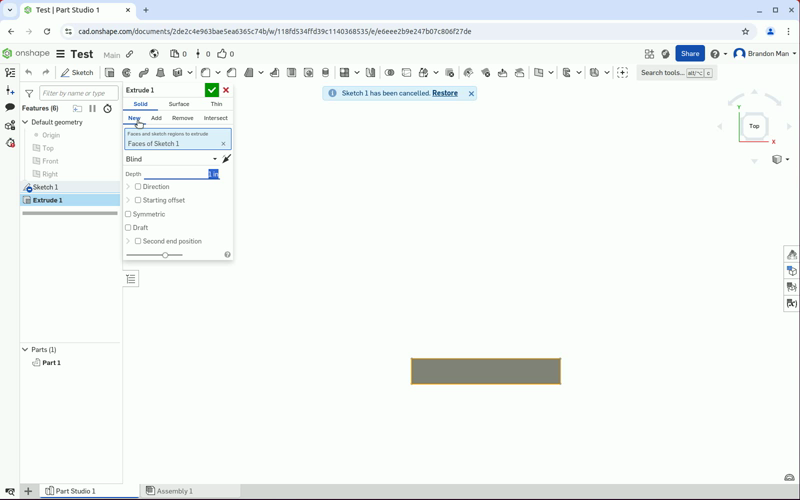
text(0.963)
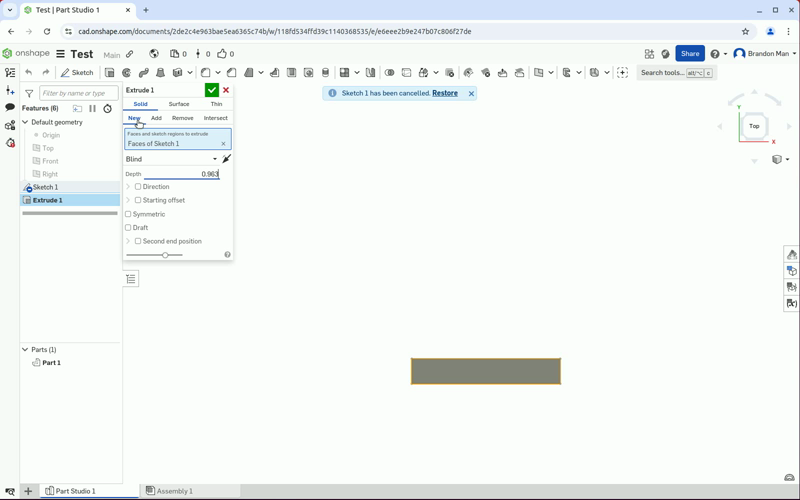
key(enter)
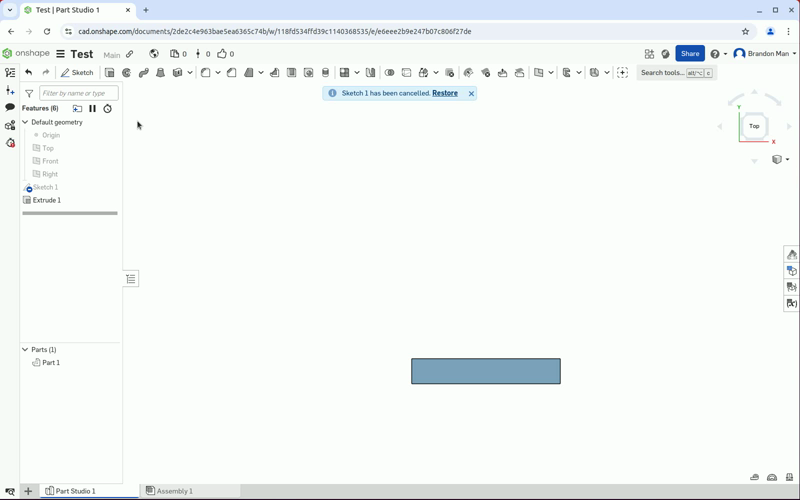
key(shift+h)
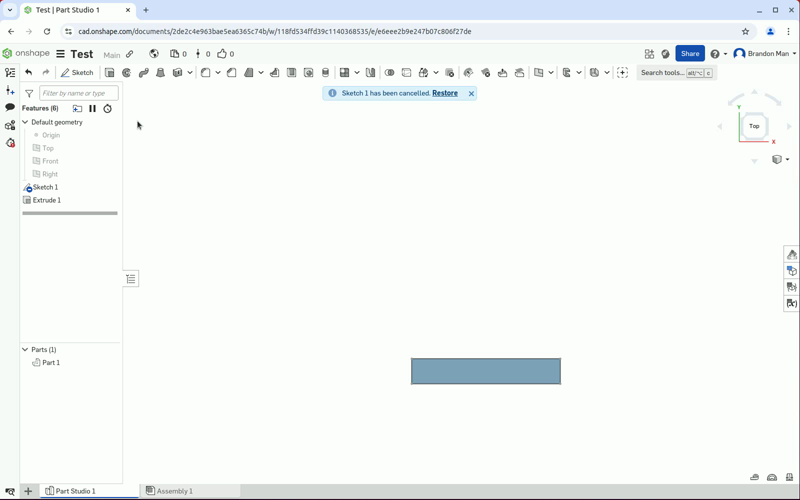
key(shift+h)
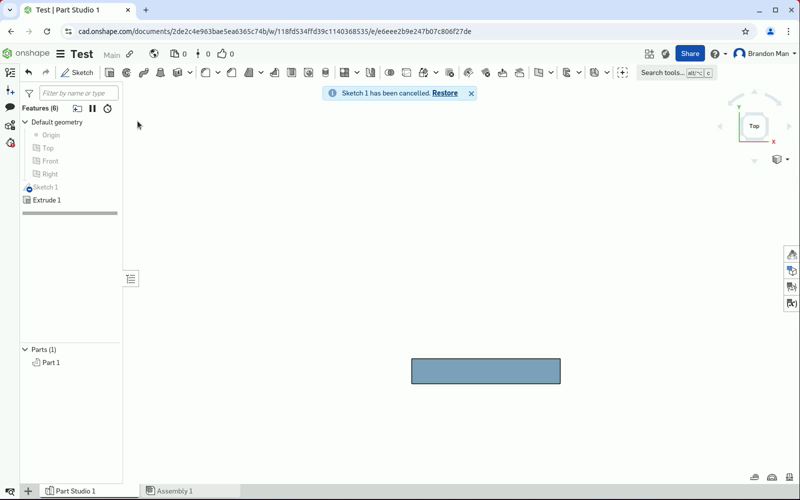
mouse_move(73, 189)
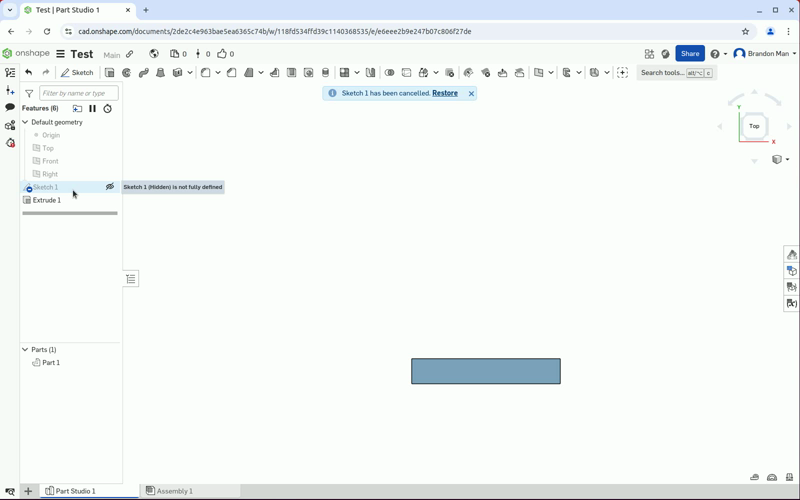
click(73, 189)
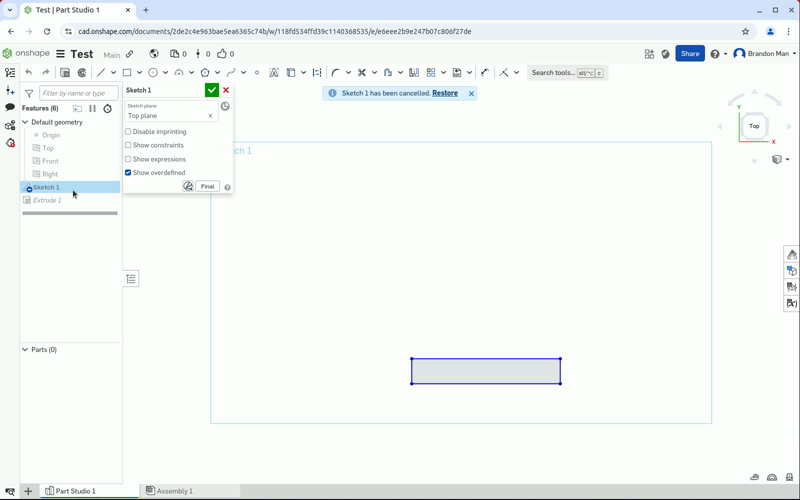
mouse_move(229, 92)
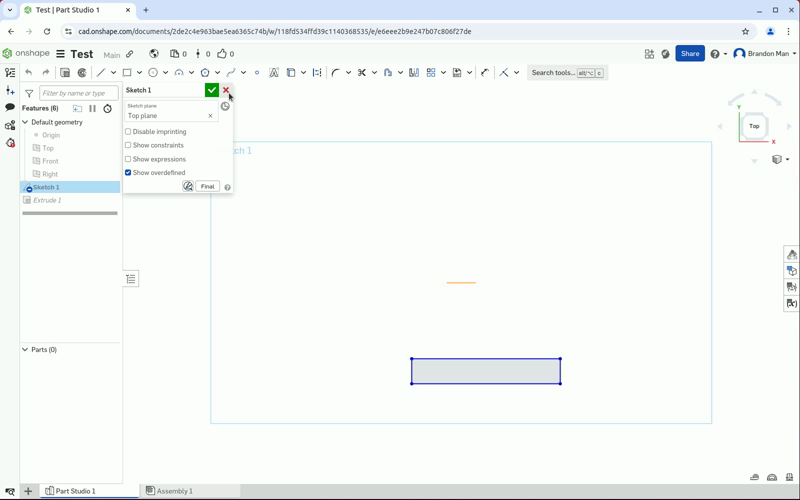
click(229, 92)
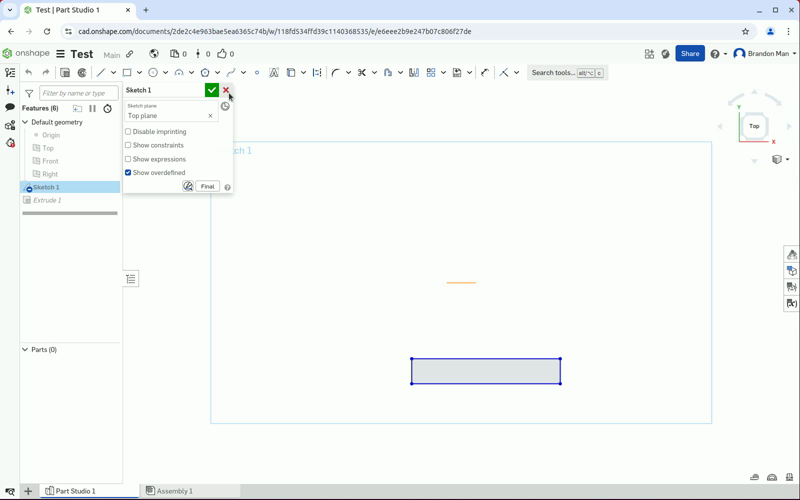
key(shift+s)
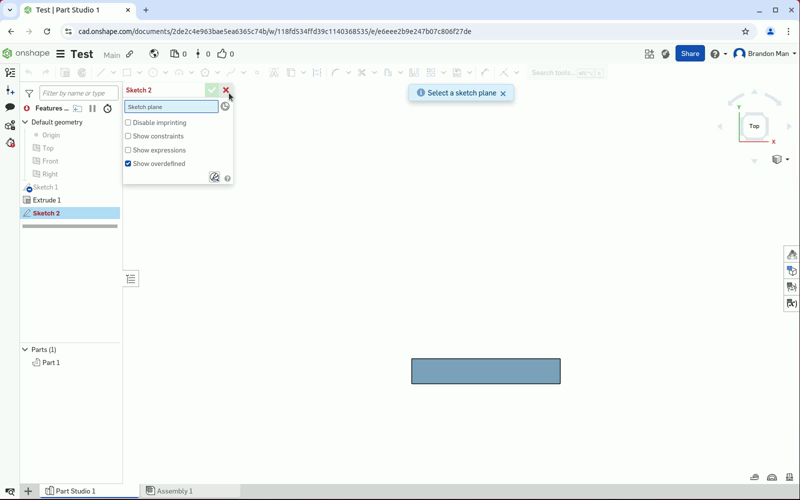
mouse_move(73, 150)
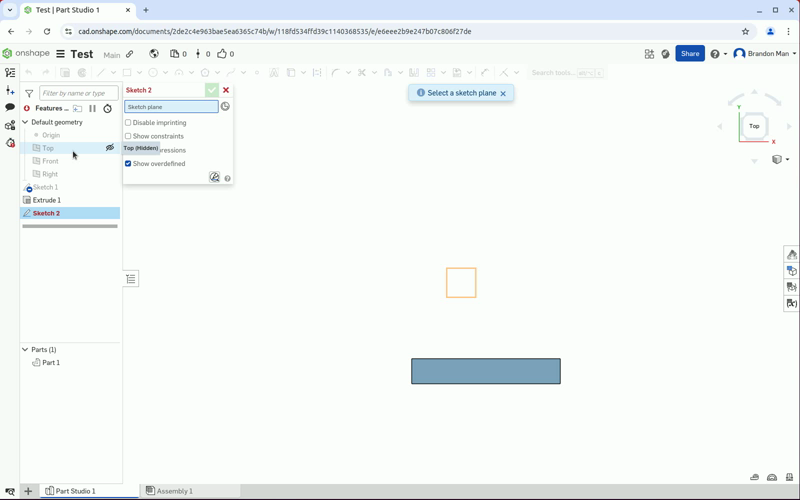
click(73, 150)
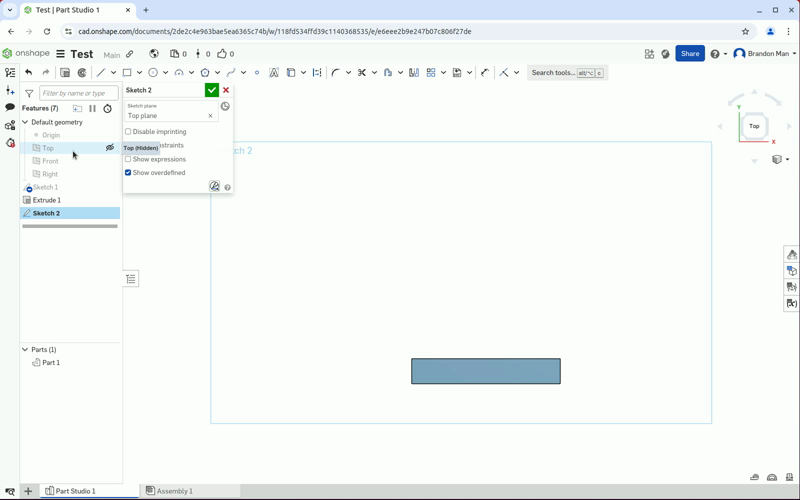
mouse_move(73, 352)
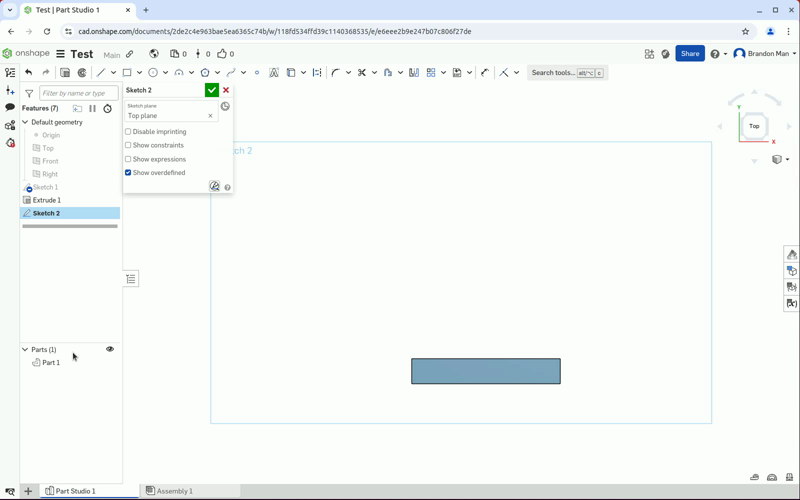
key(y)
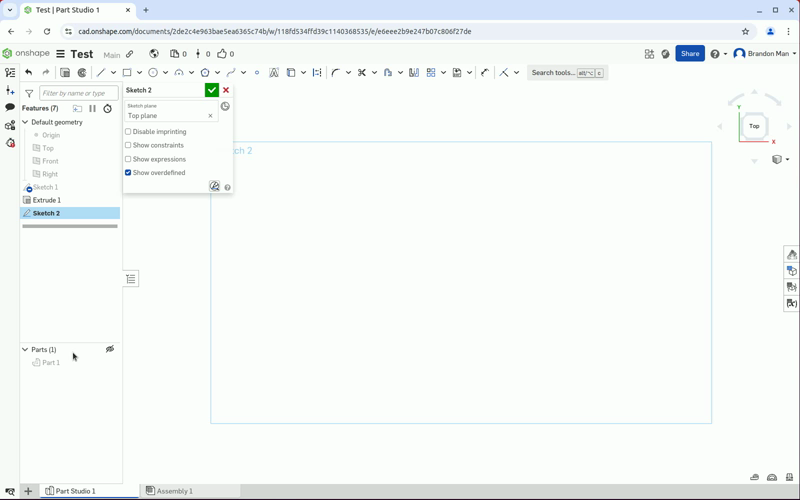
key(a)
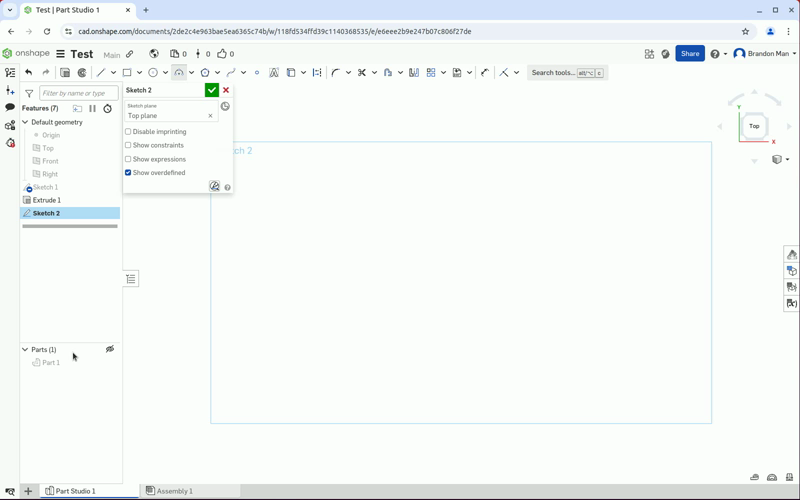
key_down(shift)
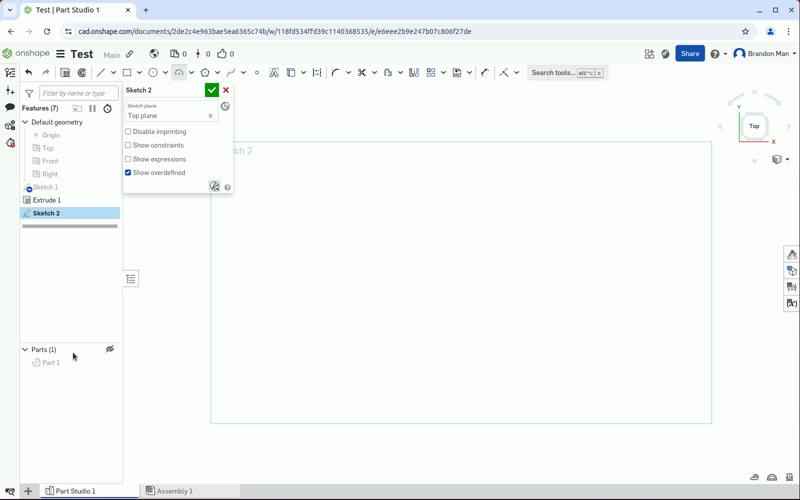
mouse_move(560, 383)
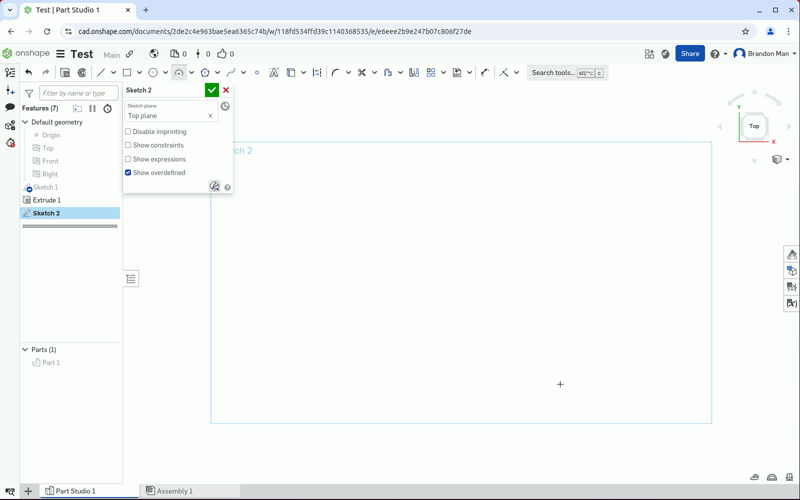
click(560, 383)
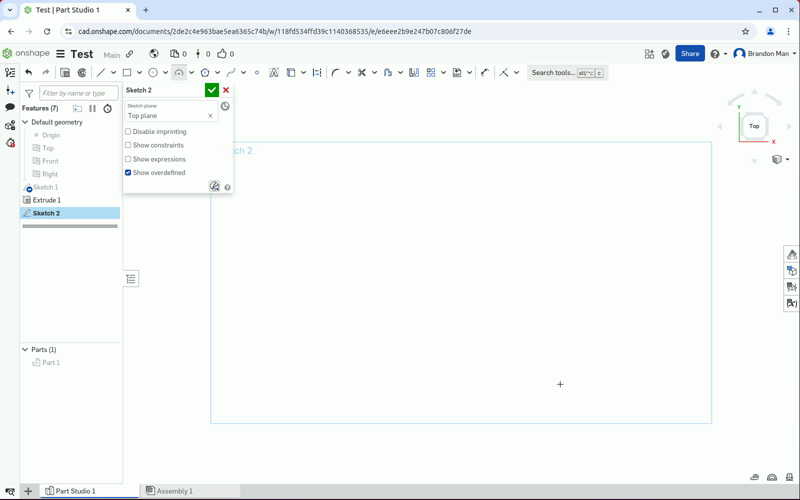
key_up(shift)
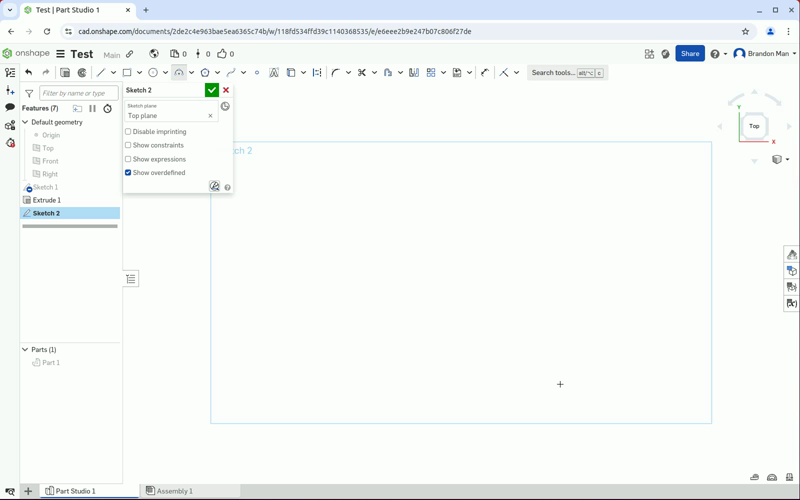
key_down(shift)
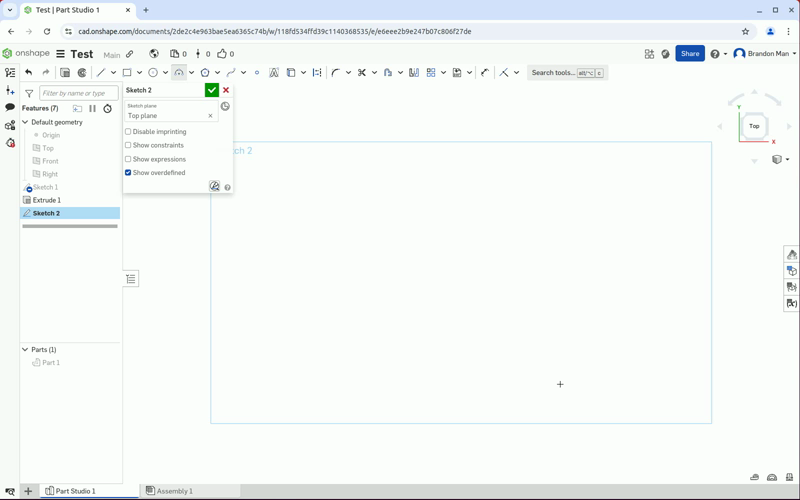
mouse_move(560, 357)
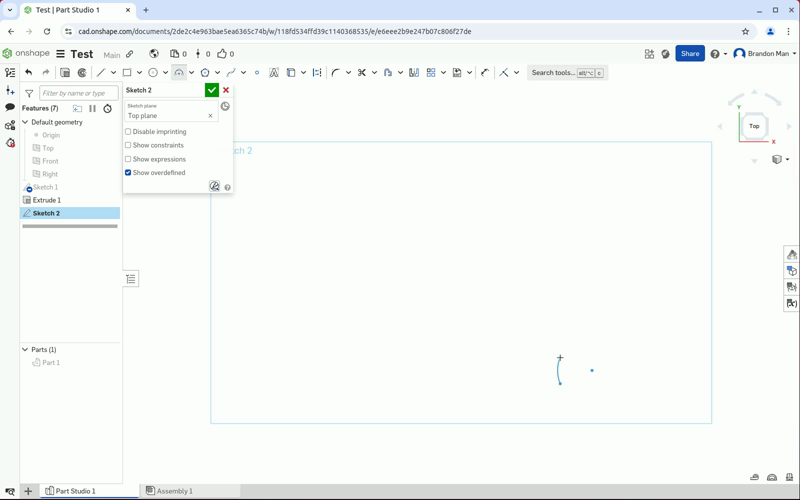
click(560, 357)
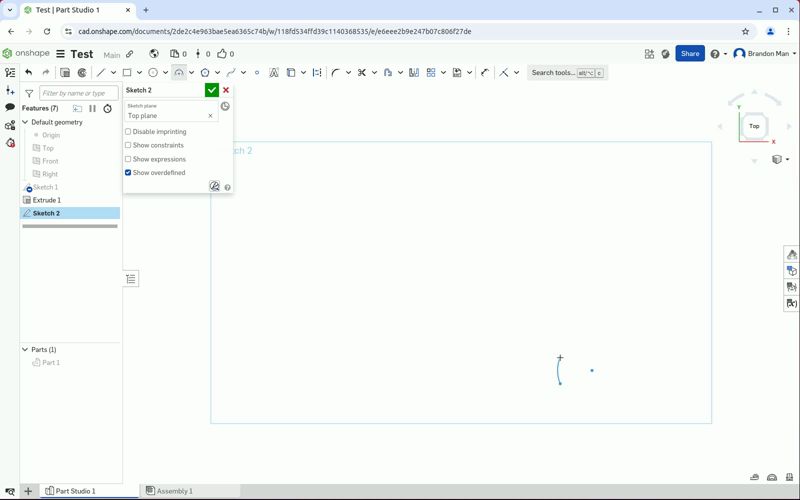
mouse_move(573, 370)
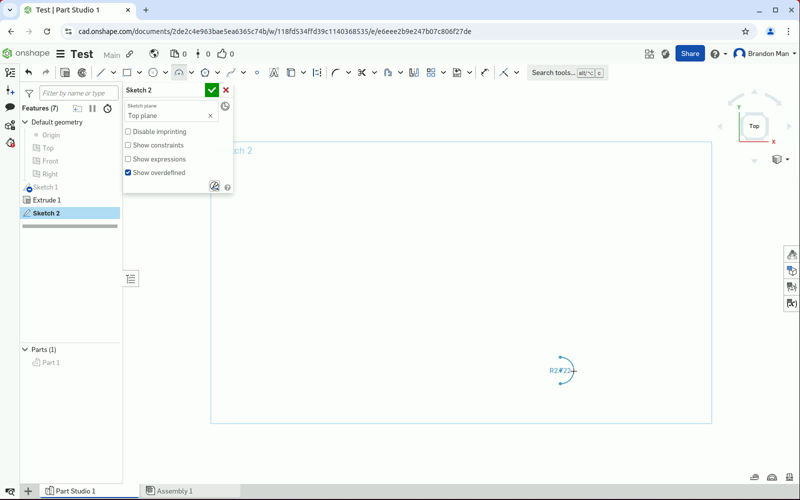
click(573, 370)
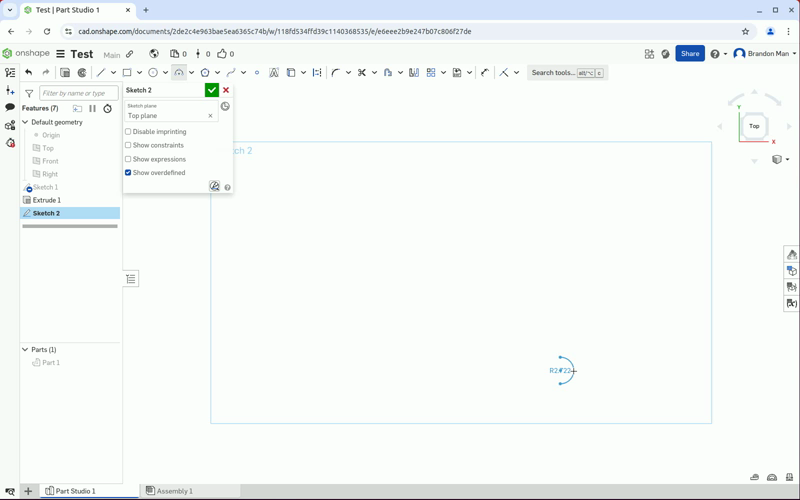
key_up(shift)
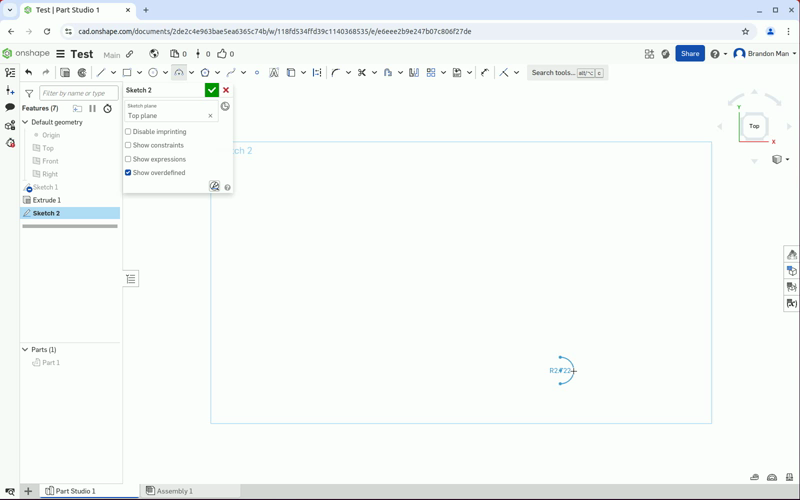
key(esc)
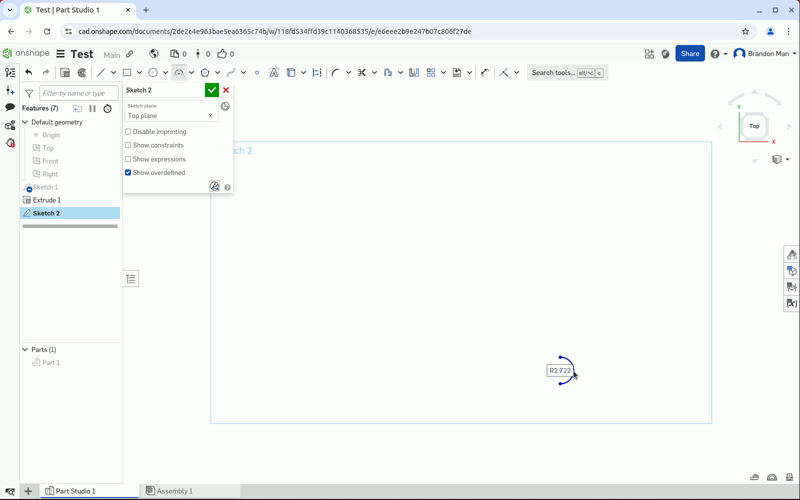
key(l)
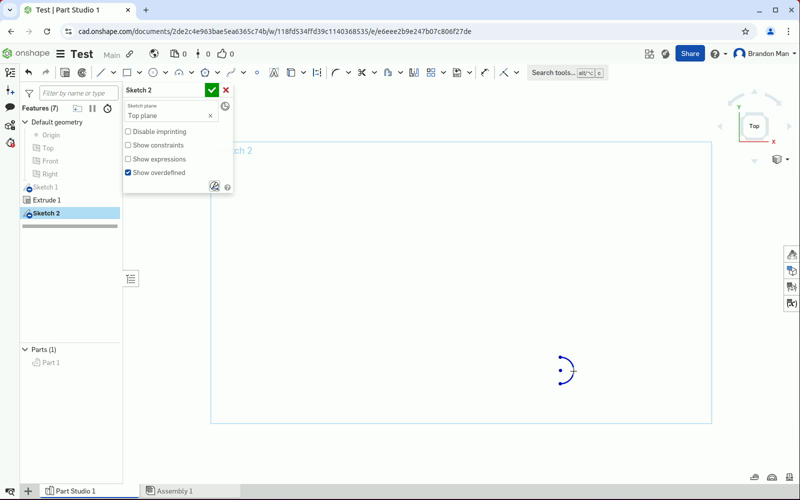
mouse_move(560, 357)
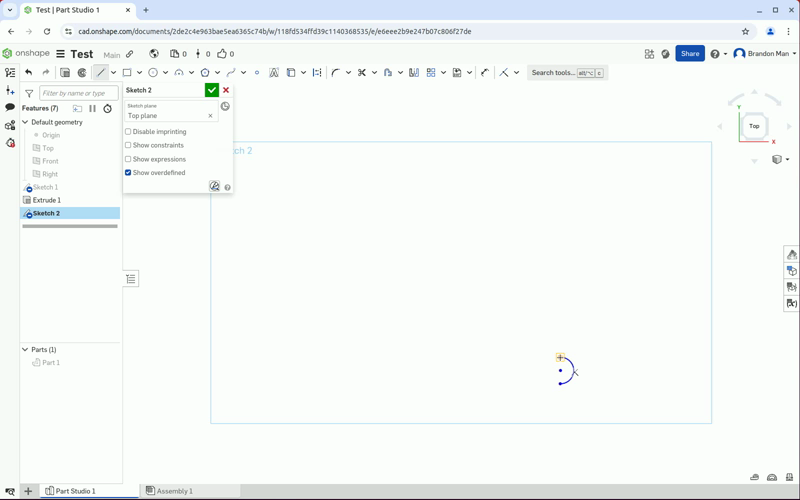
click(560, 357)
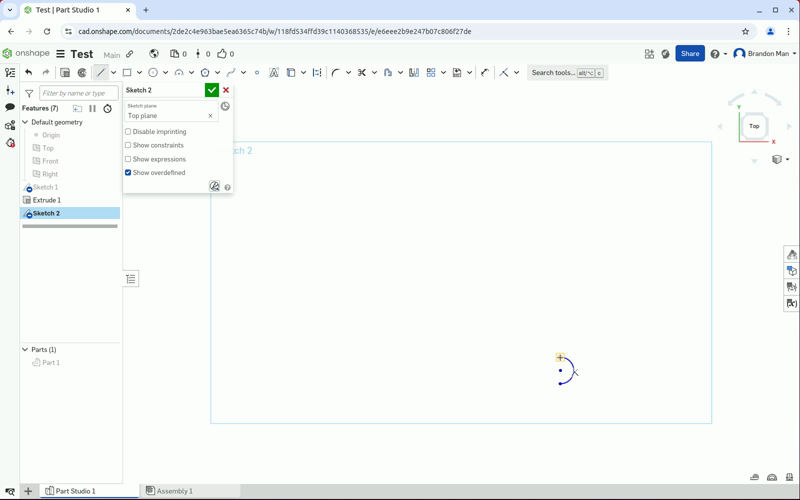
mouse_move(589, 357)
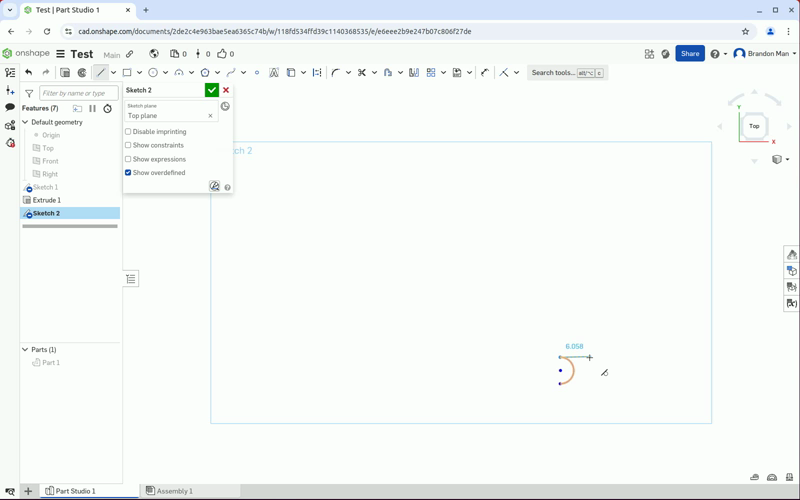
key_down(shift)
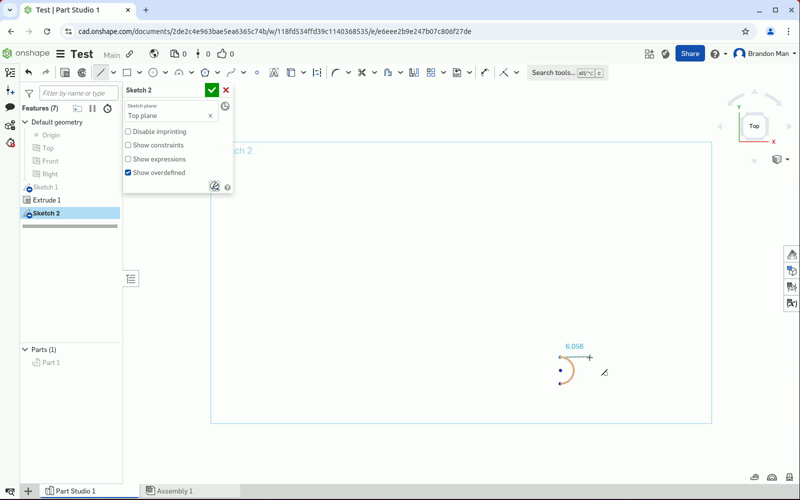
mouse_move(560, 383)
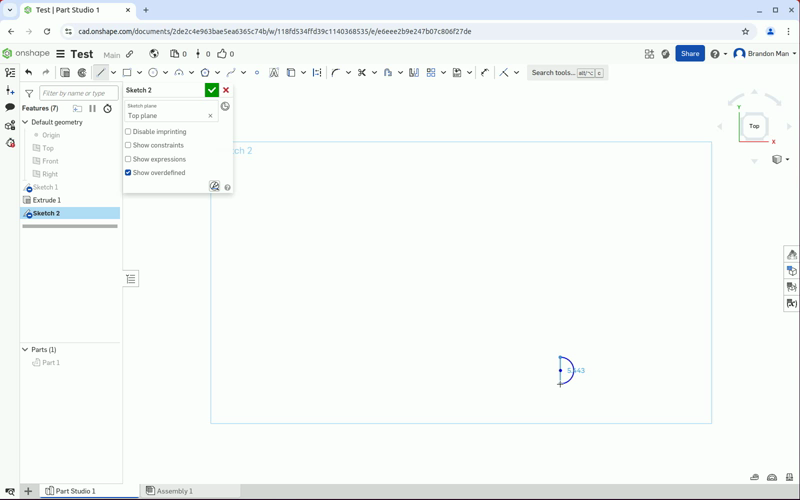
key_up(shift)
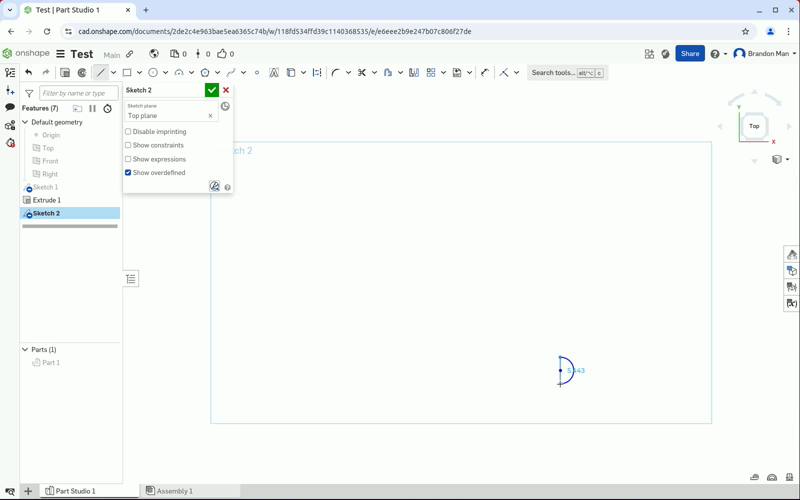
click(560, 383)
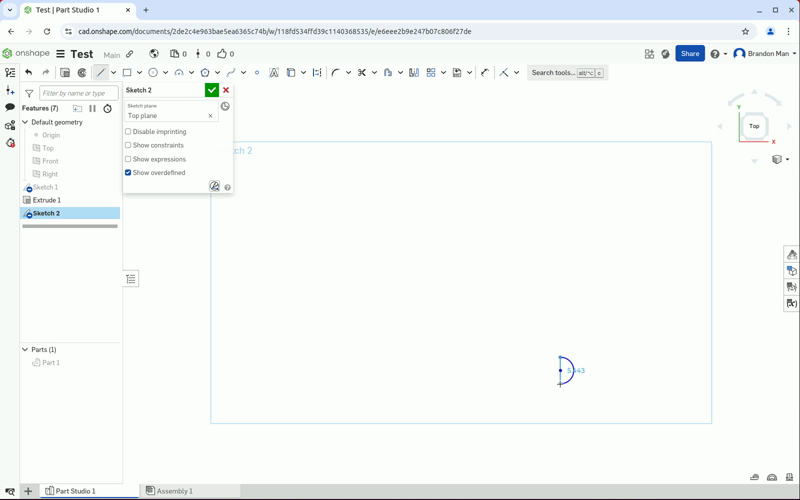
key(esc)
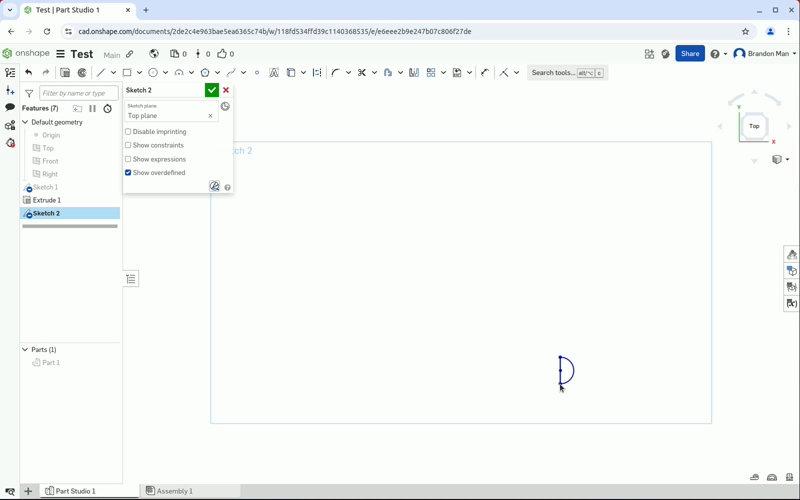
mouse_move(567, 381)
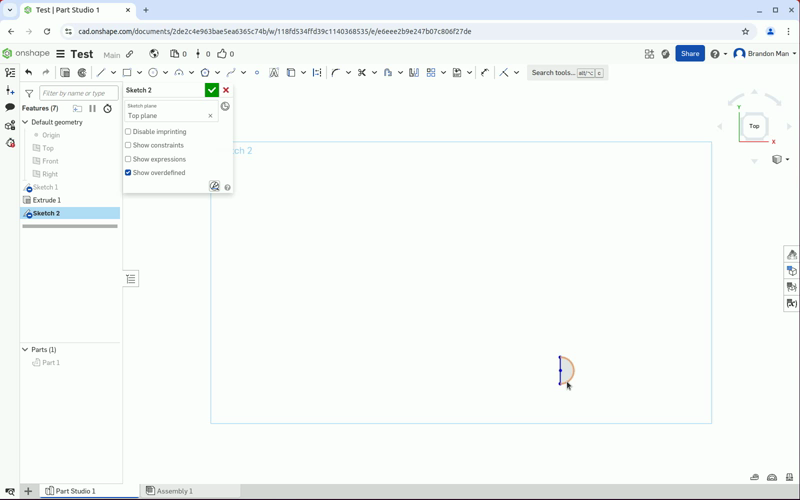
scroll(6)
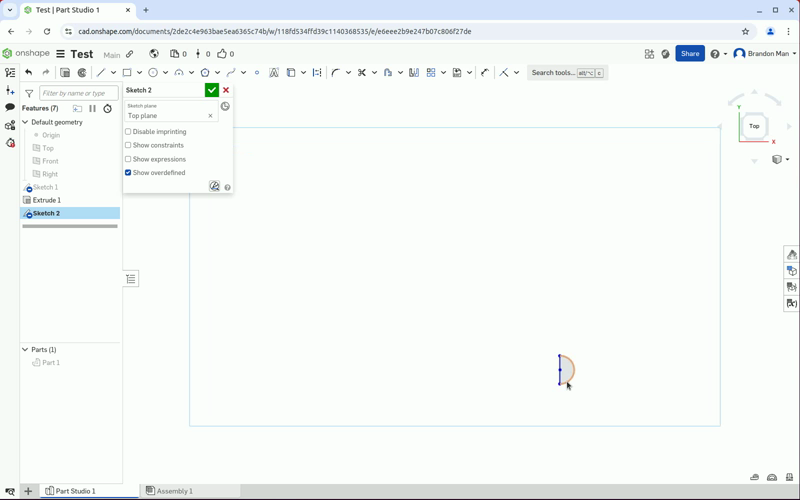
scroll(6)
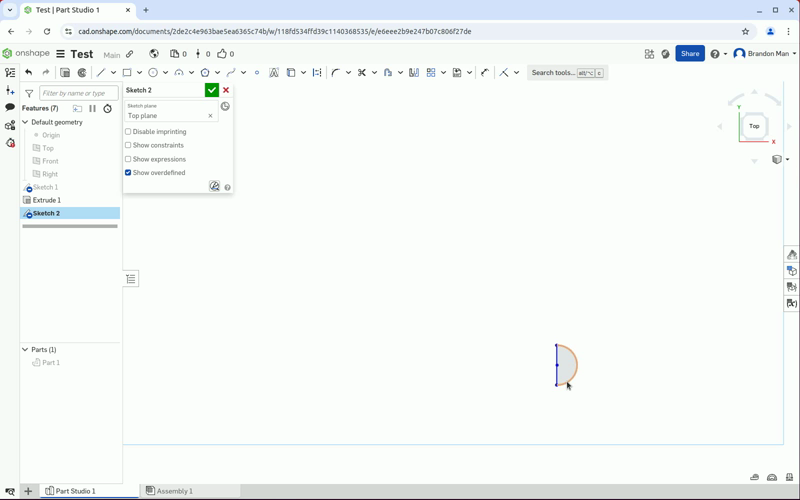
scroll(6)
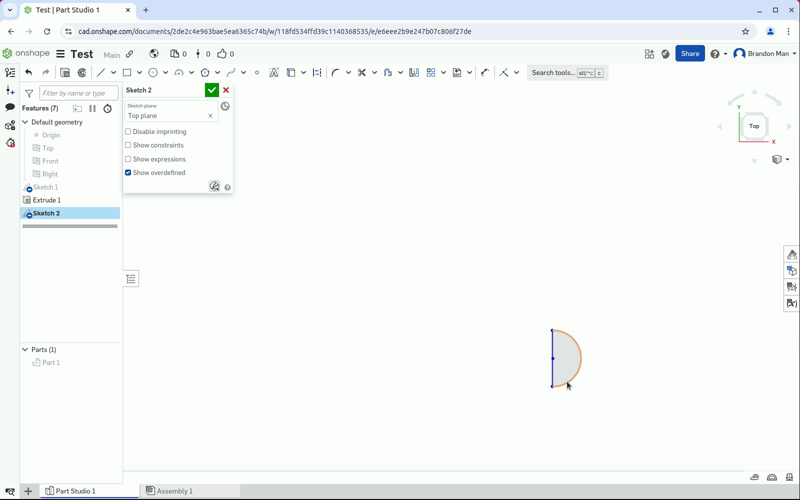
scroll(6)
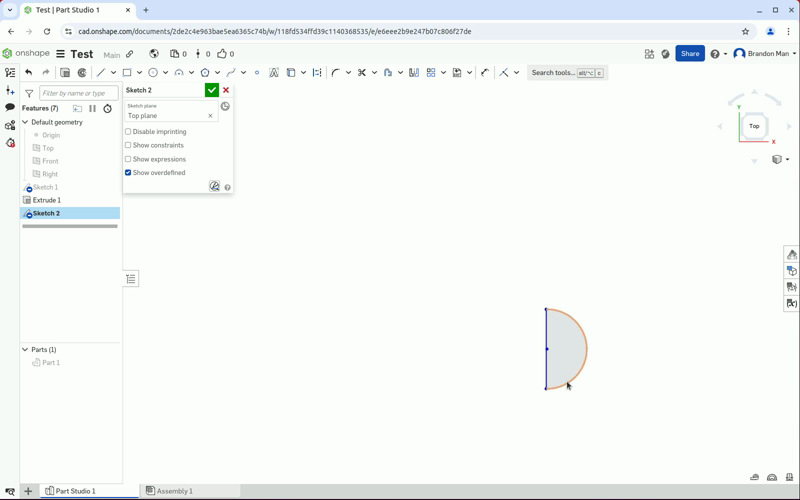
scroll(6)
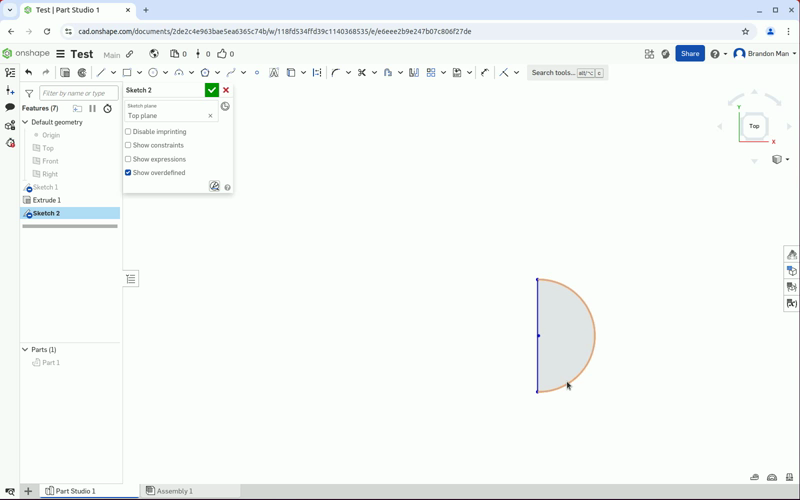
scroll(6)
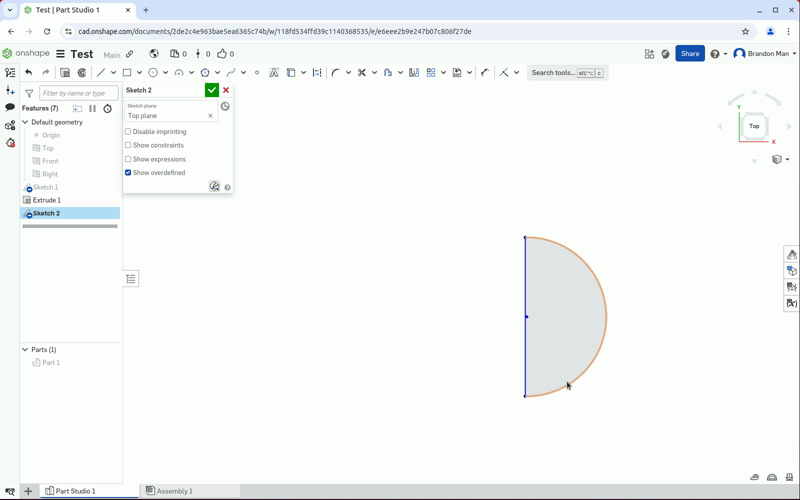
scroll(6)
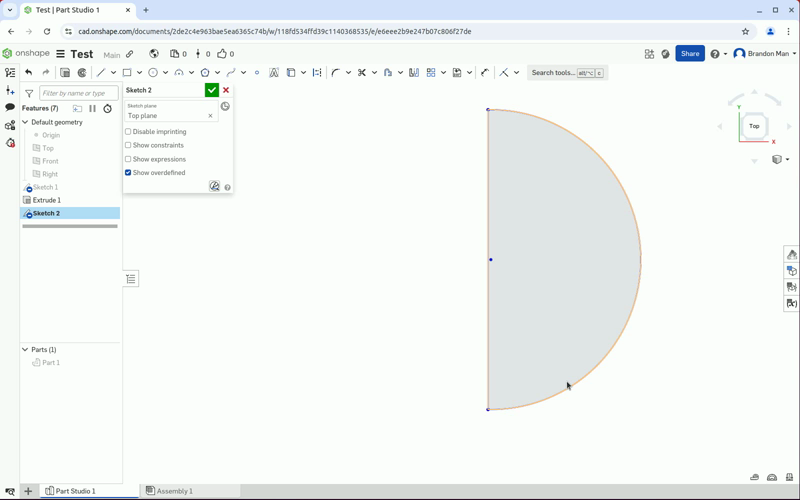
click(567, 381)
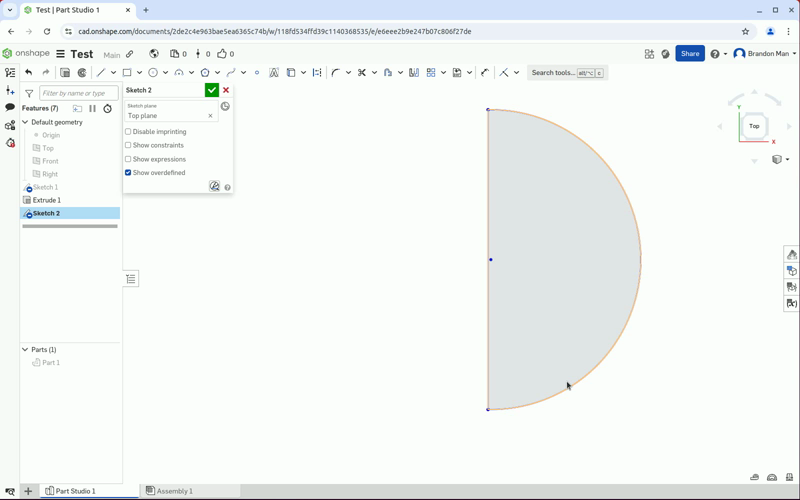
scroll(-6)
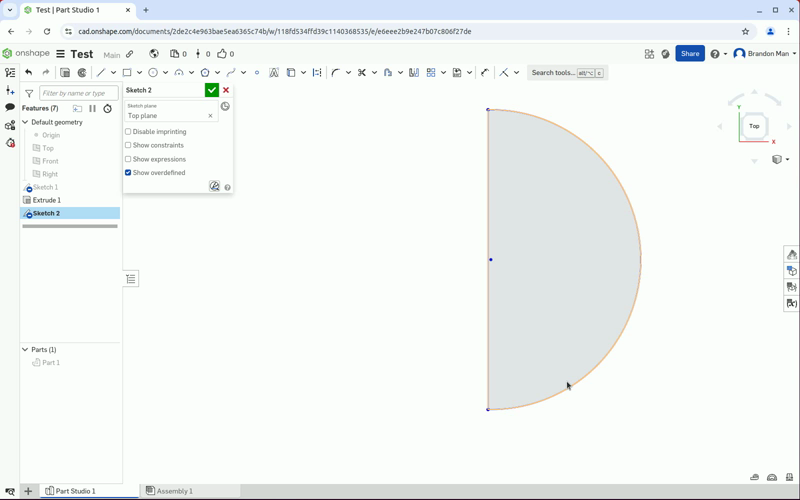
scroll(-6)
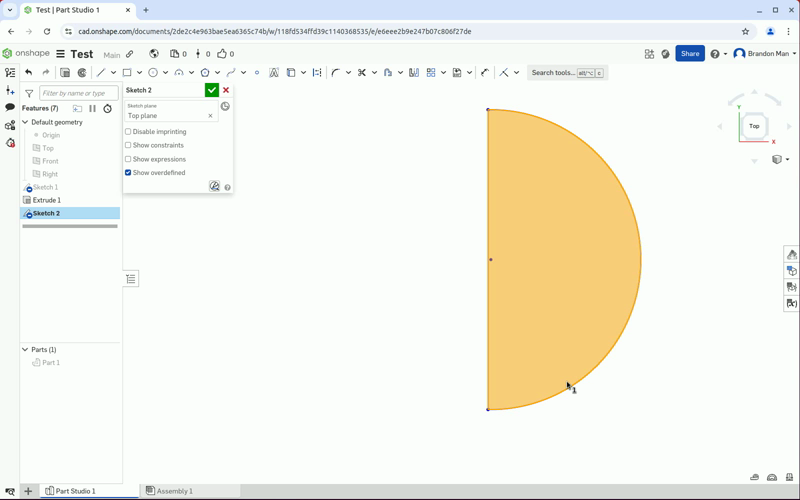
scroll(-6)
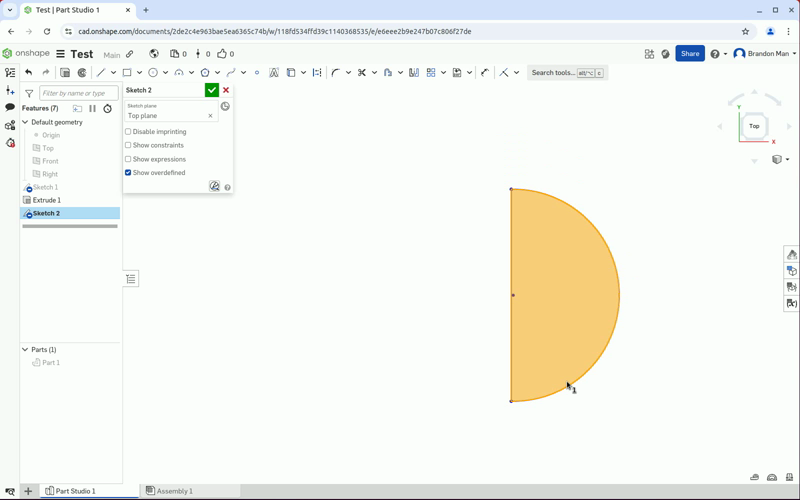
scroll(-6)
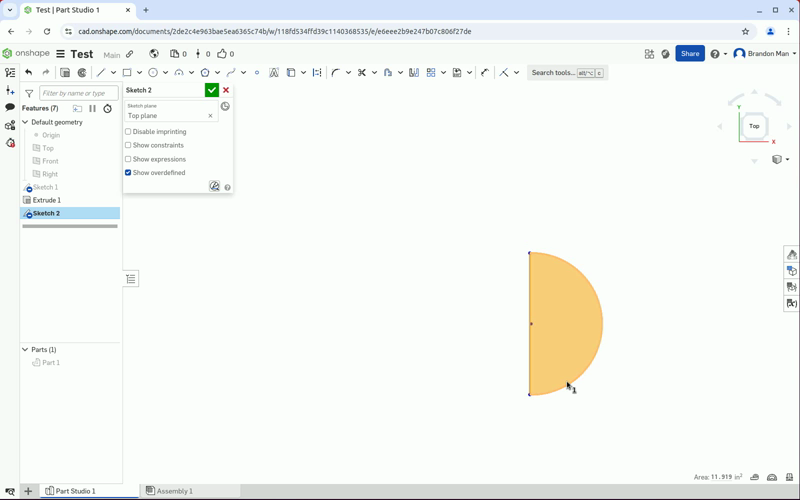
scroll(-6)
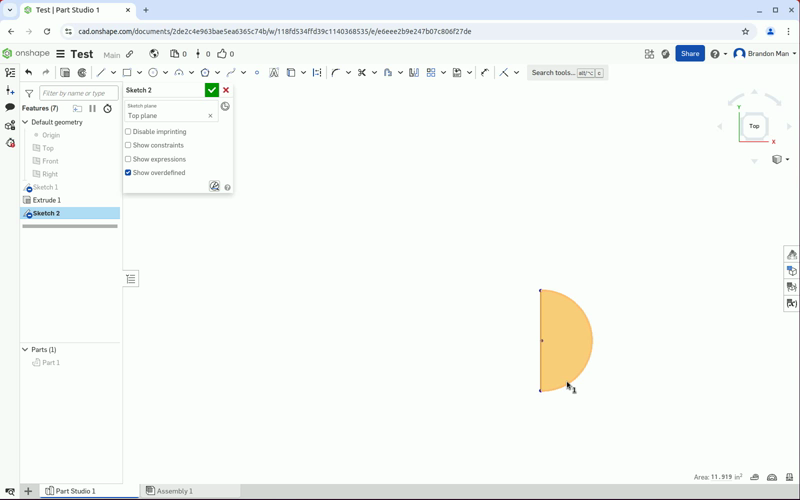
scroll(-6)
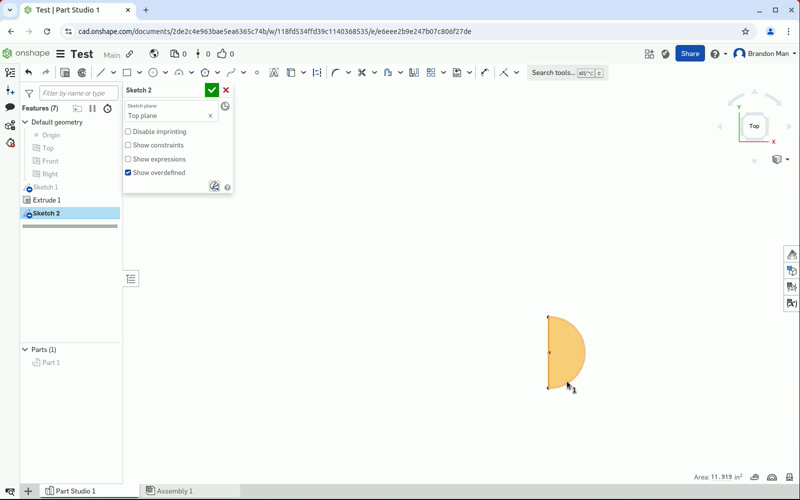
scroll(-6)
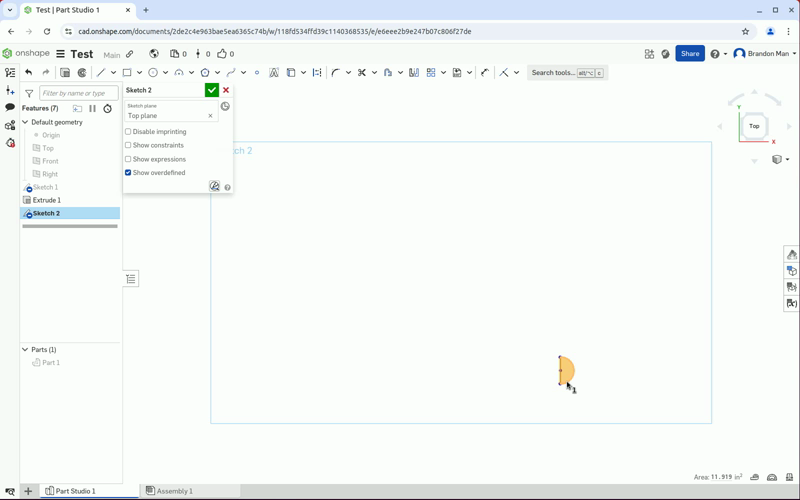
mouse_move(73, 352)
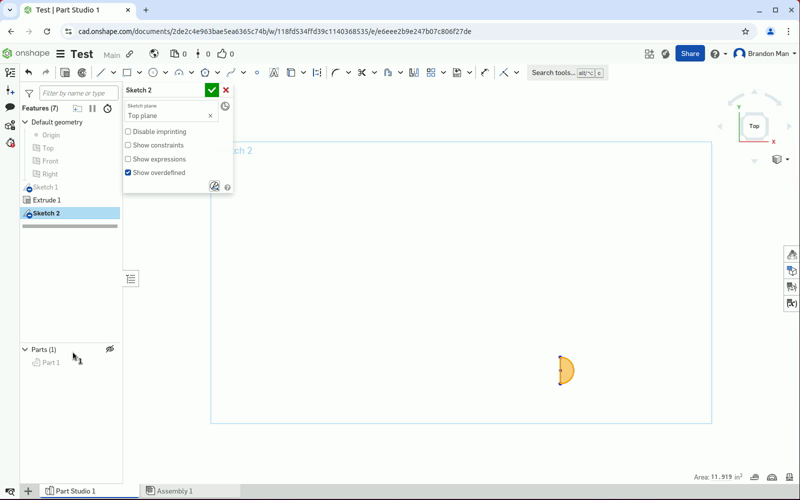
key(shift+y)
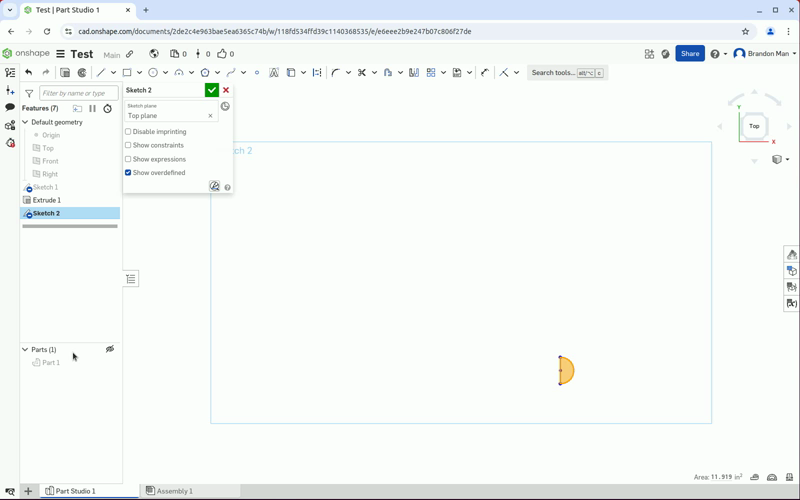
key(shift+e)
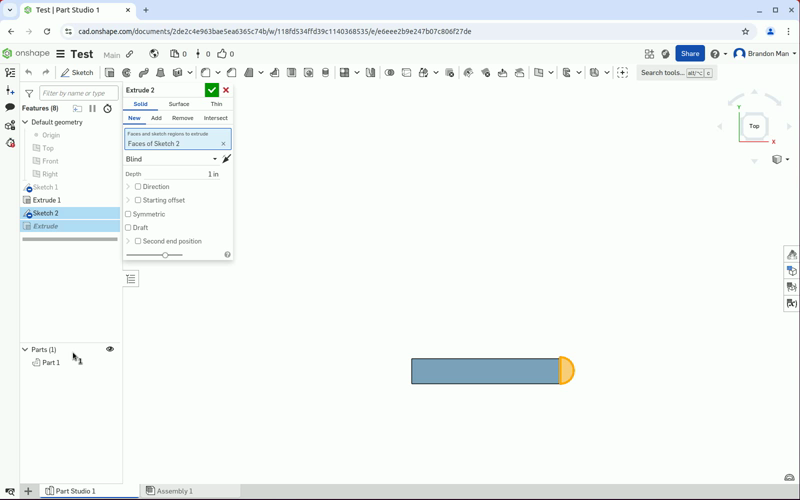
mouse_move(143, 106)
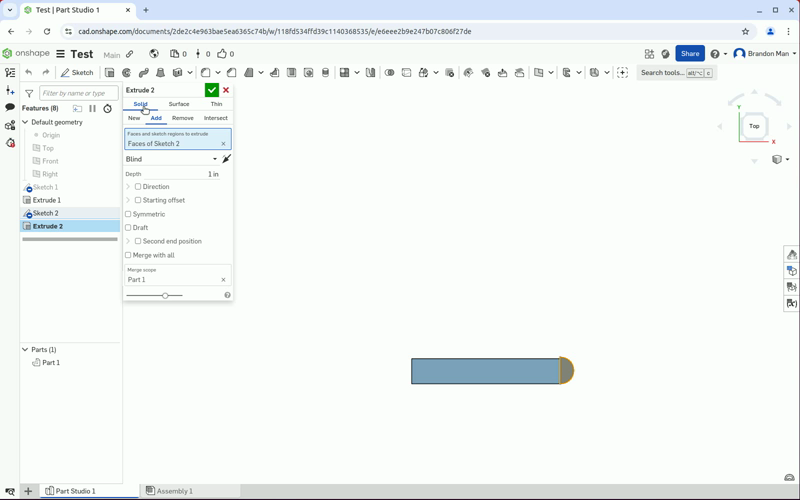
click(143, 106)
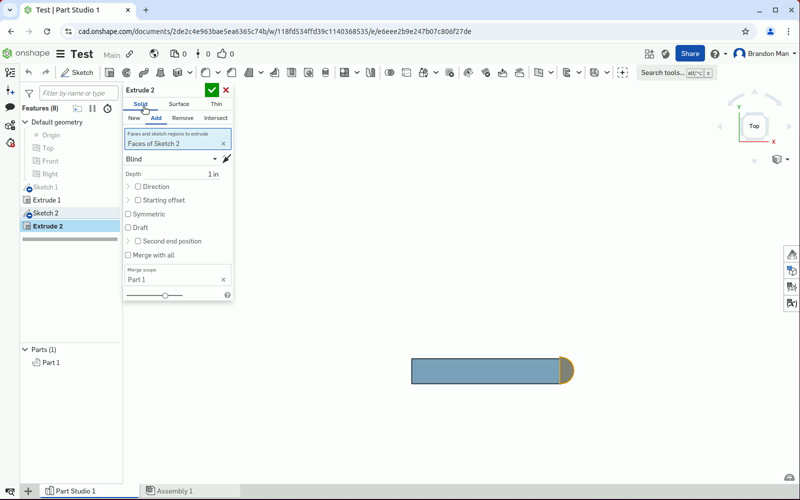
mouse_move(137, 120)
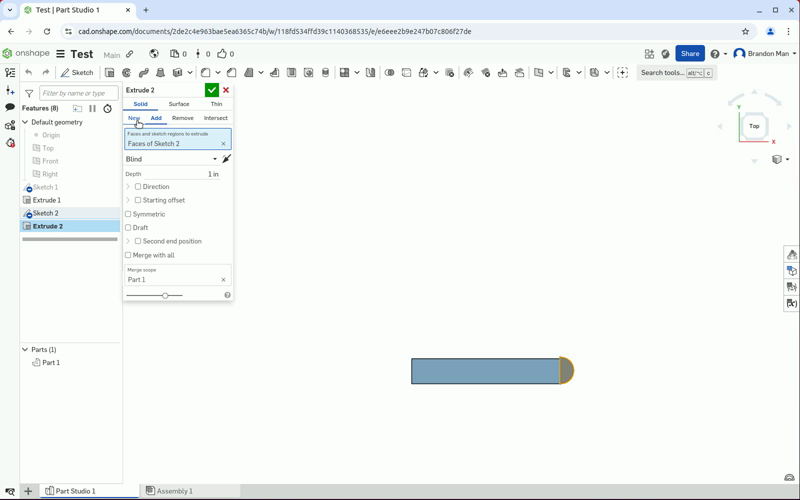
click(137, 120)
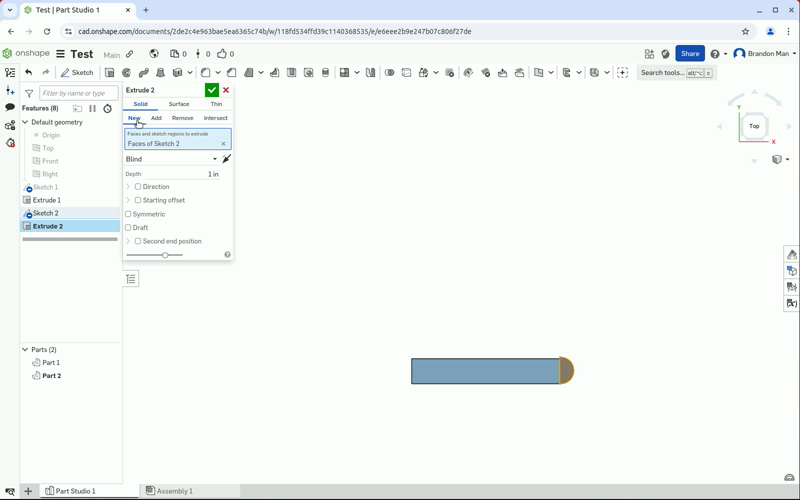
key(tab, 4)
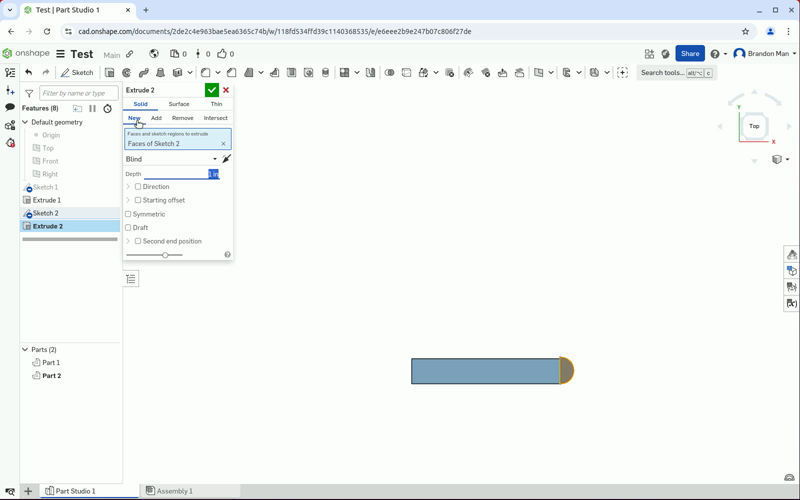
text(0.963)
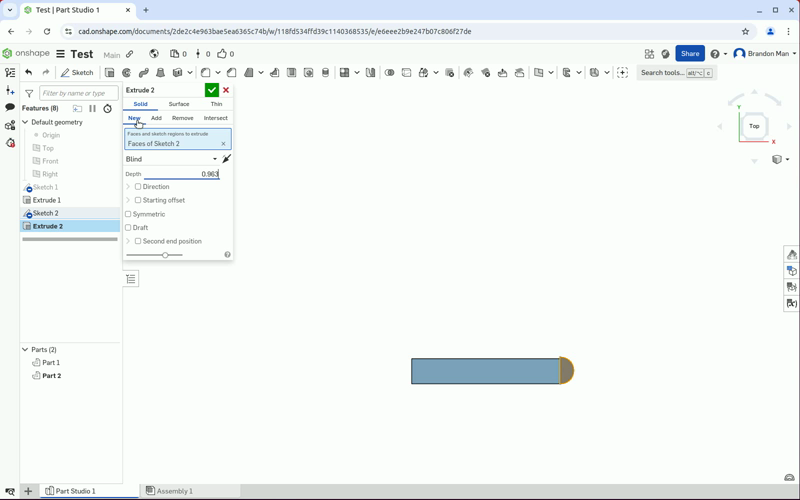
key(enter)
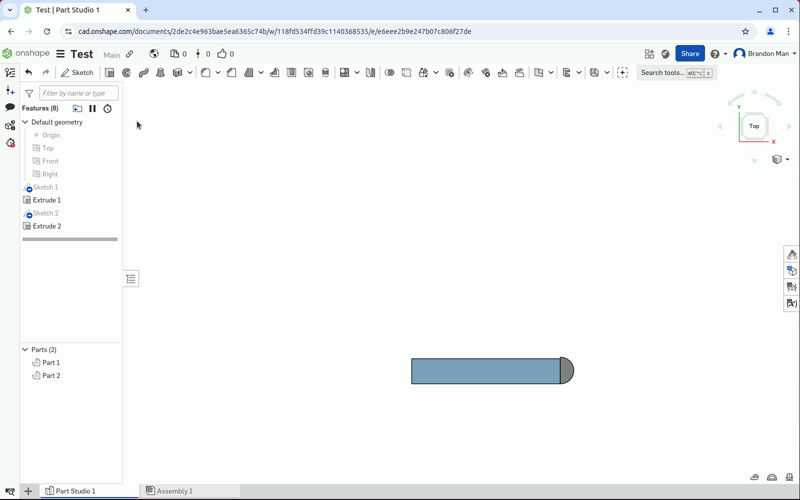
key(shift+h)
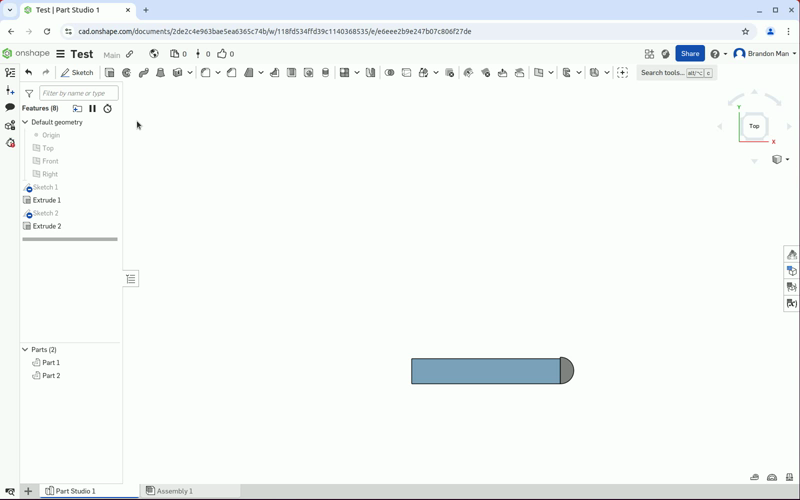
key(shift+h)
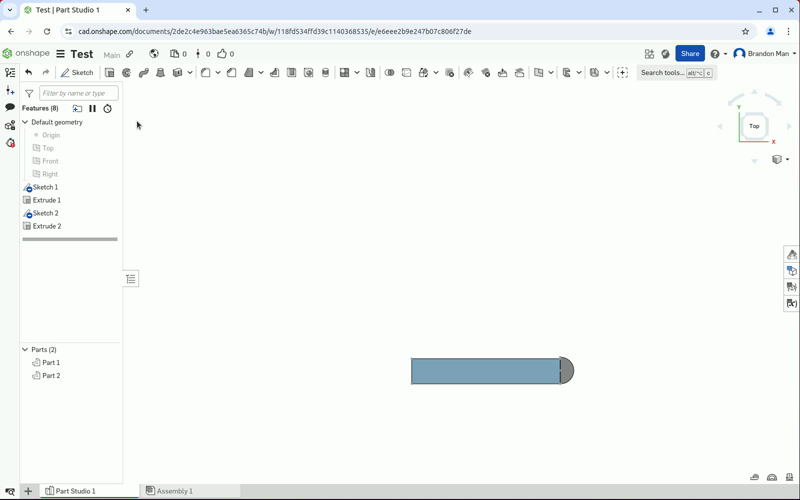
key(shift+7)
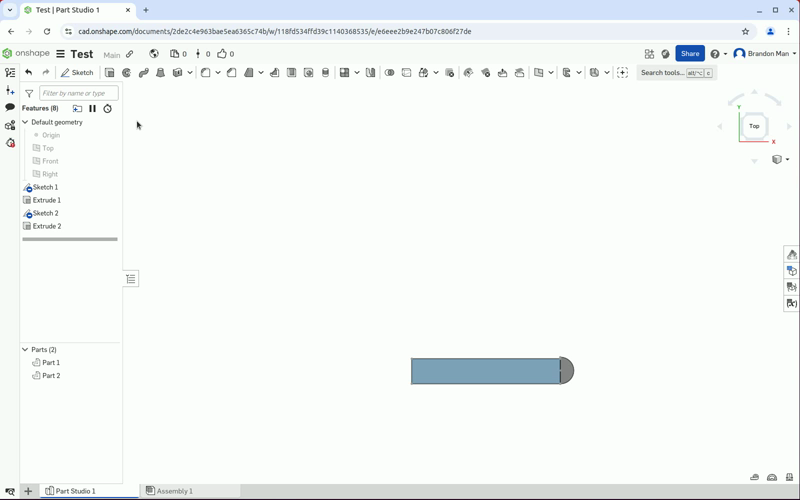
key(up, 3)
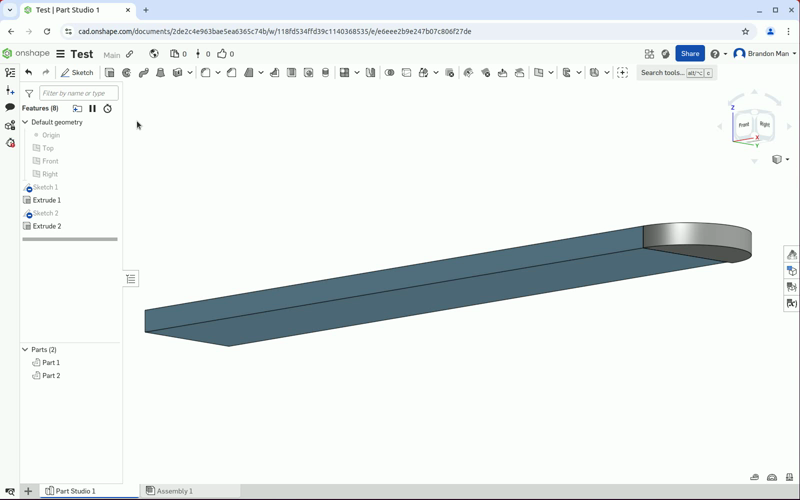
key(left, 3)
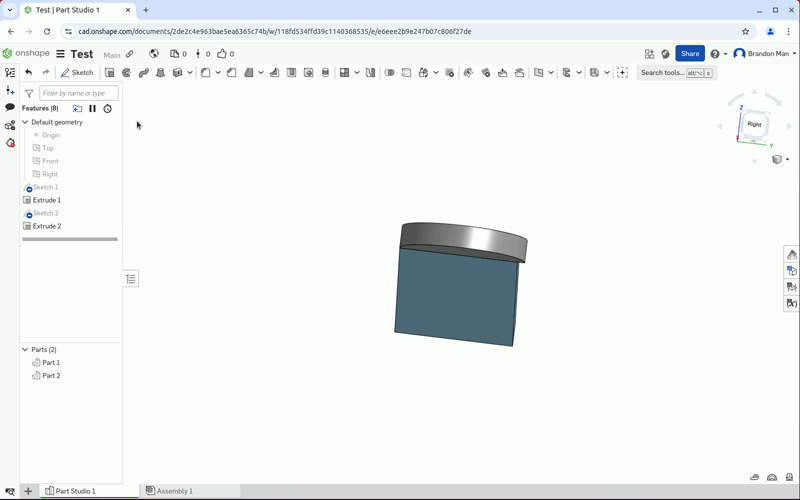
key(right, 3)
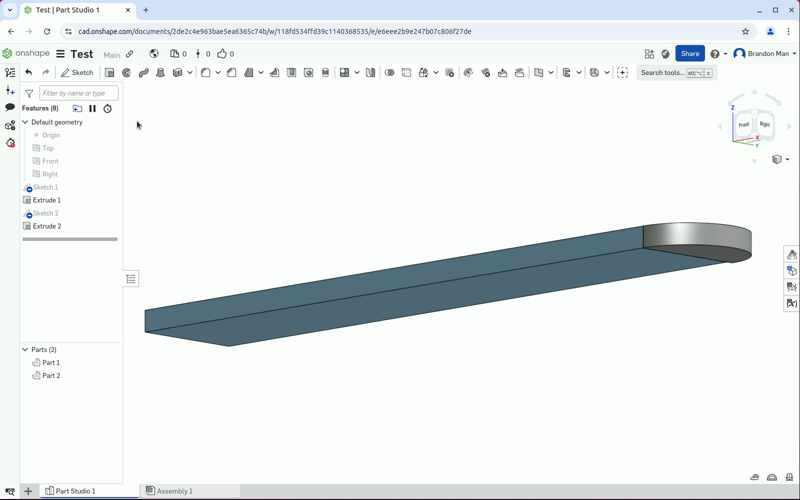
key(down, 3)
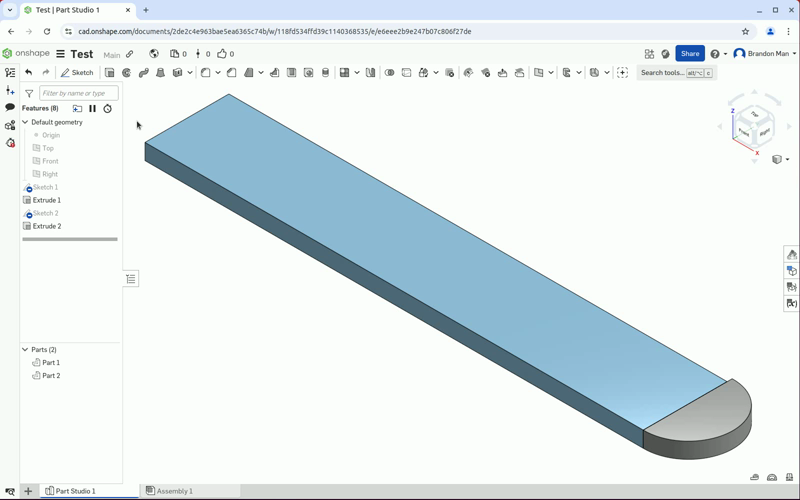
mouse_move(73, 189)
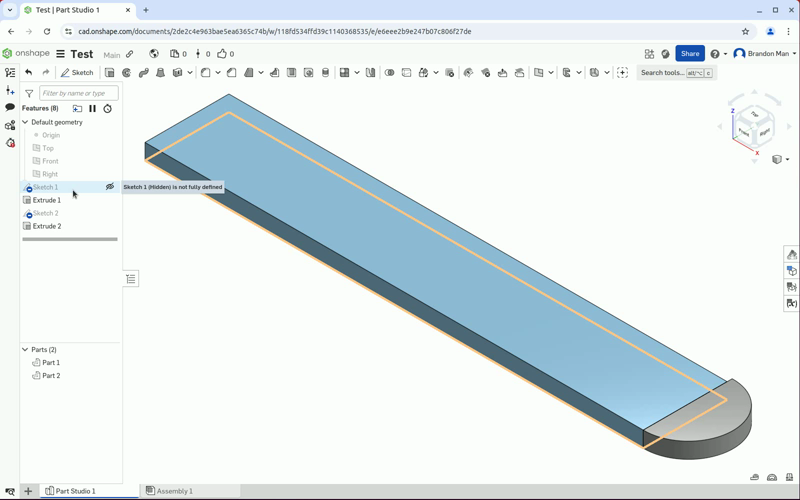
click(73, 189)